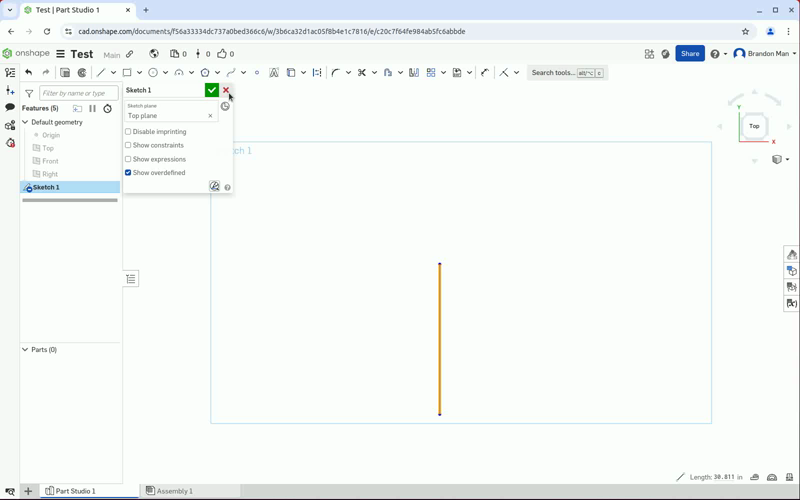
key(shift+h)
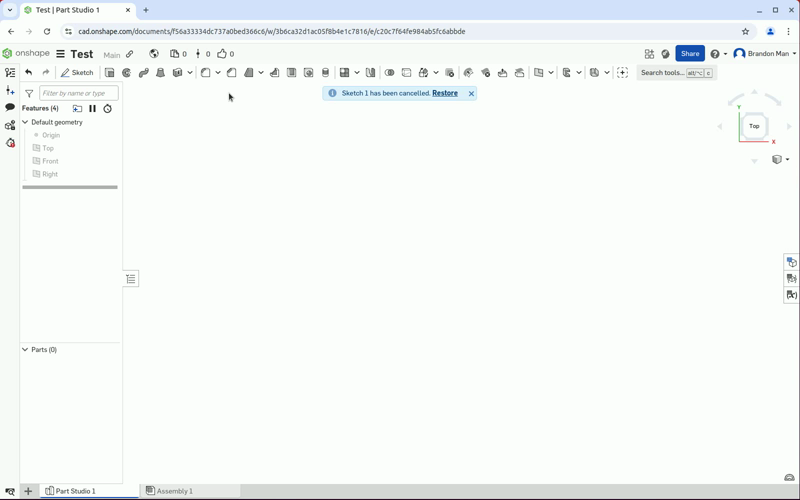
mouse_move(73, 352)
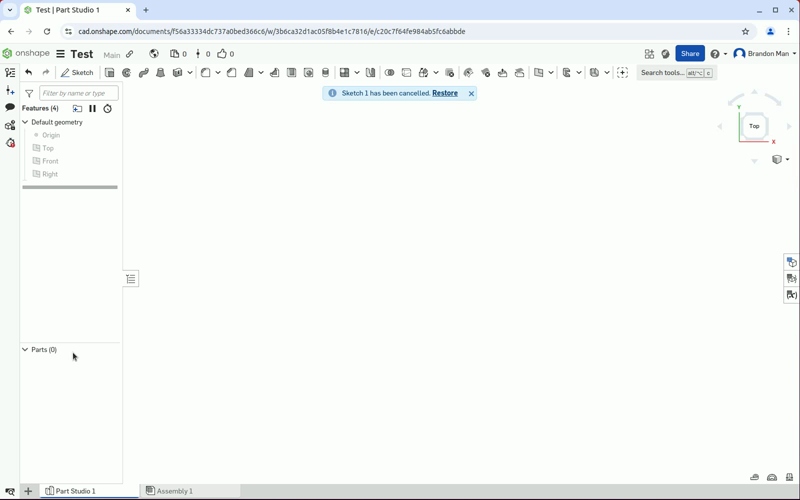
key(y)
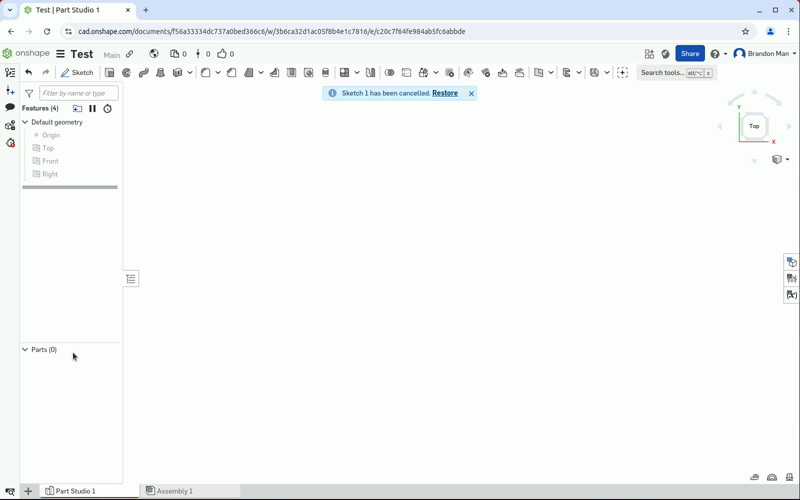
key(shift+p)
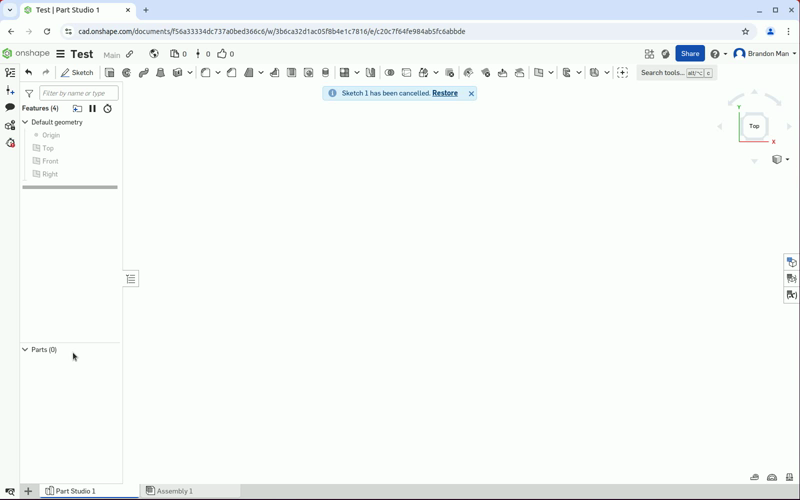
key(space)
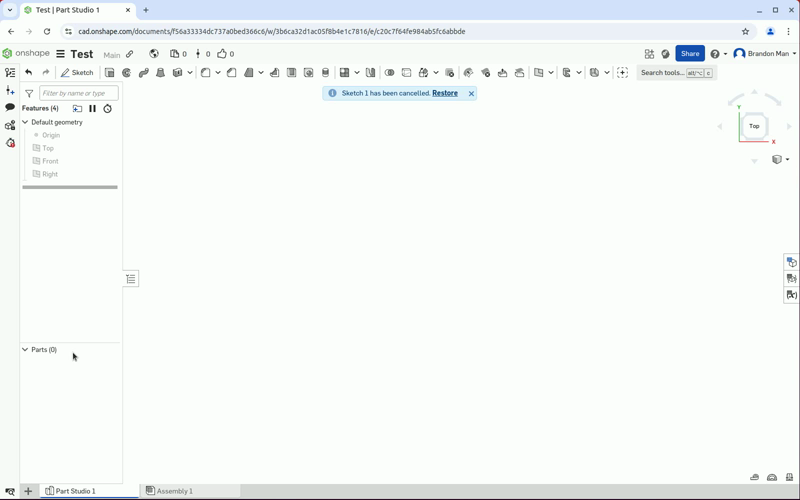
key_down(shift)
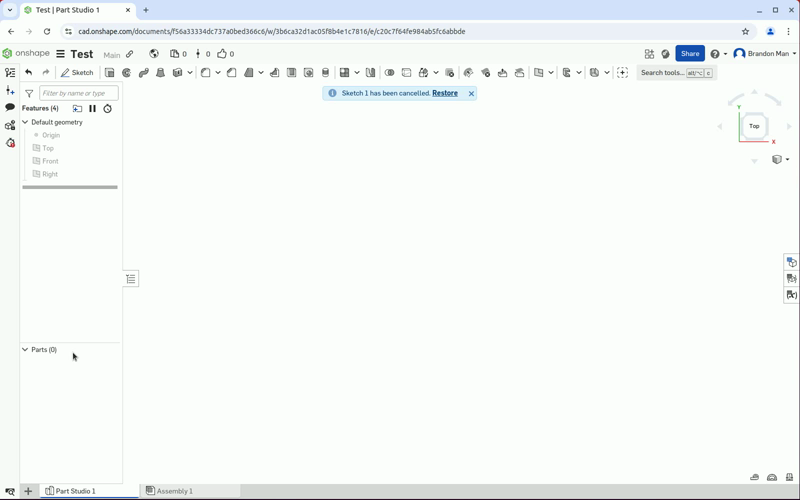
key(up)
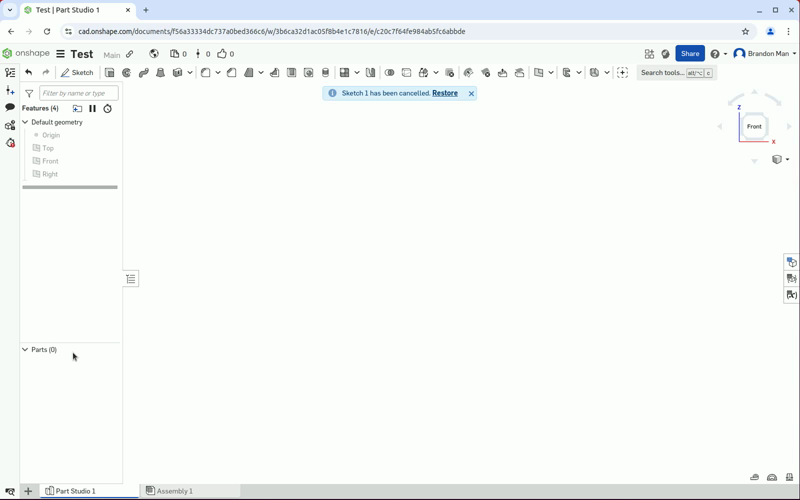
key_up(shift)
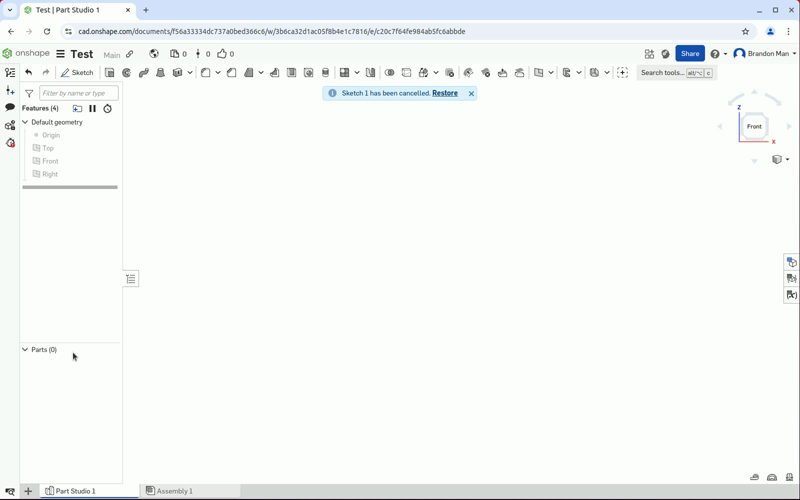
mouse_move(73, 352)
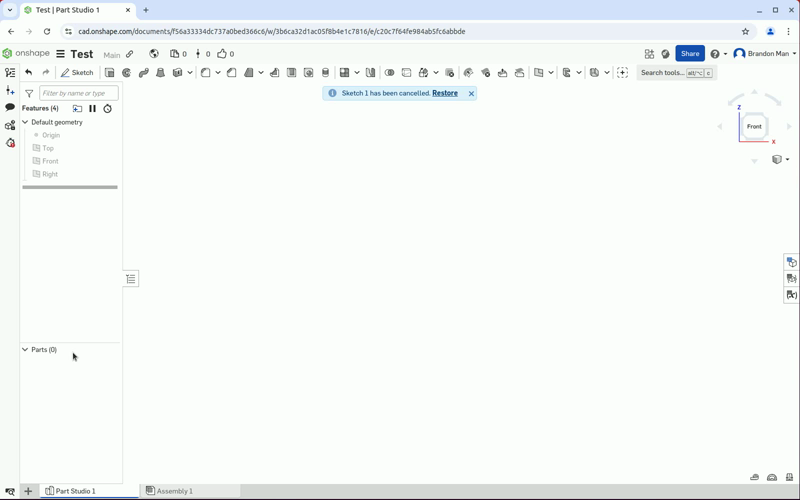
key(shift+y)
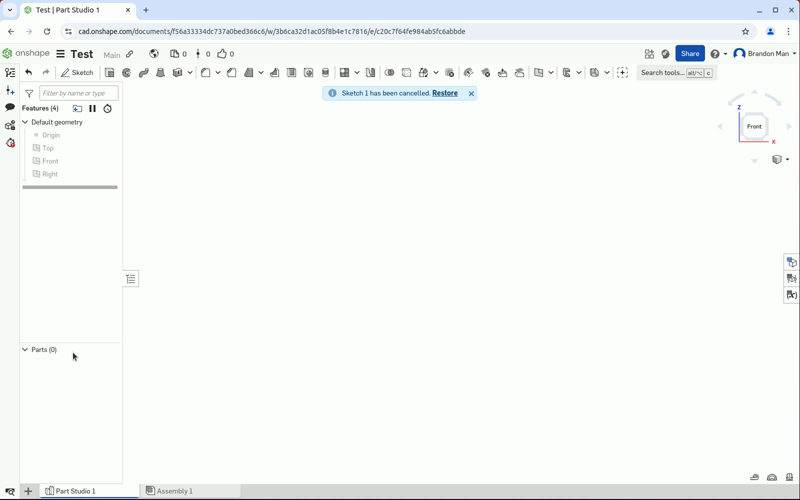
key(shift+s)
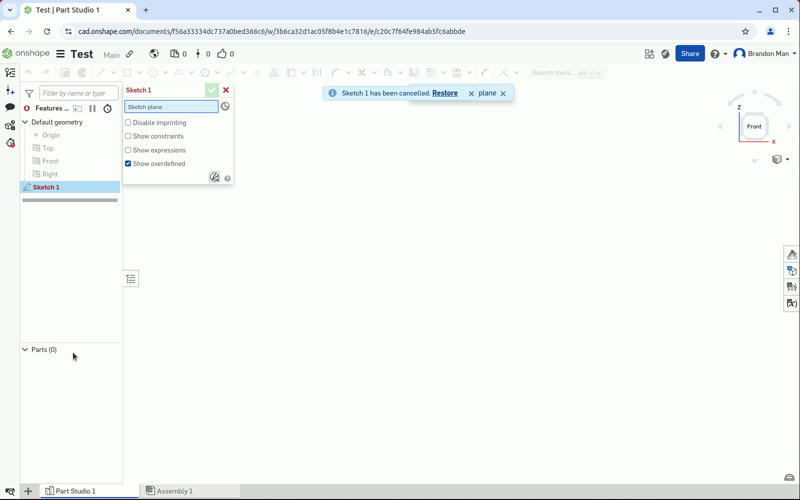
mouse_move(73, 163)
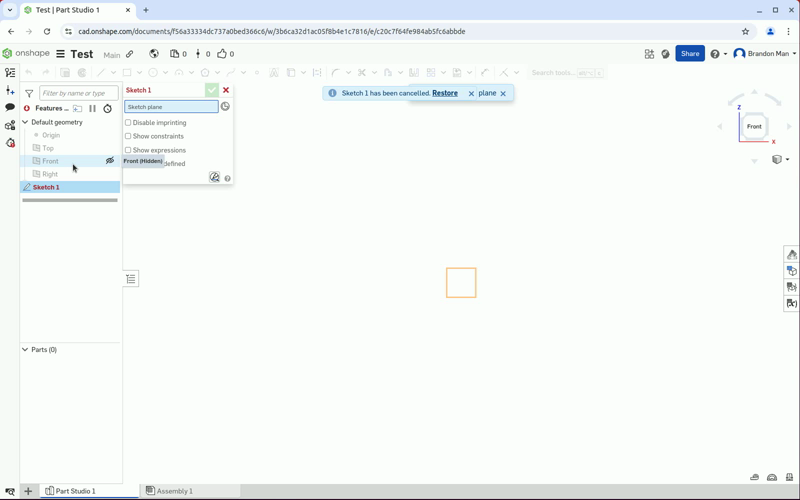
click(73, 163)
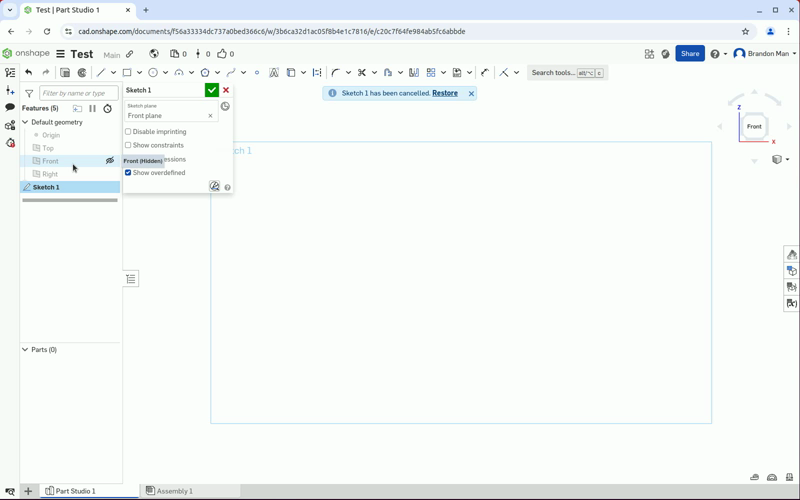
mouse_move(73, 352)
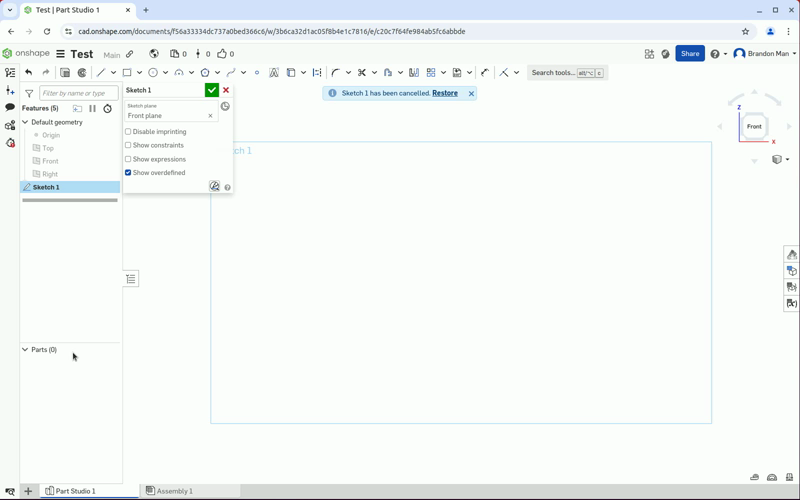
key(y)
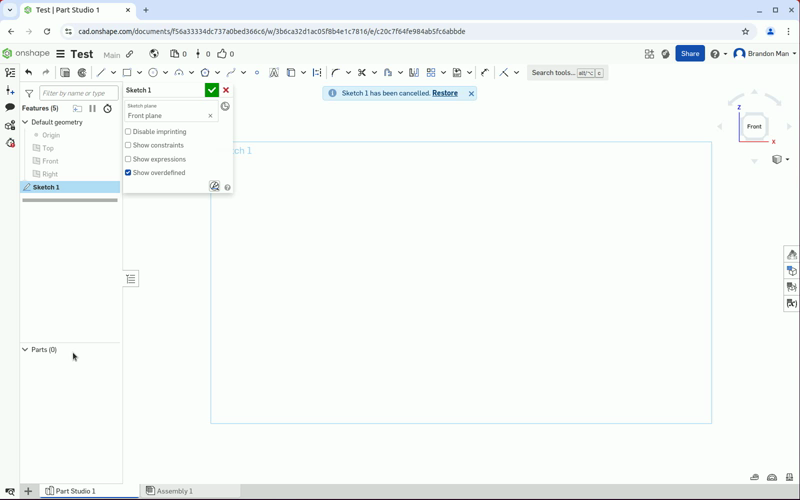
key(l)
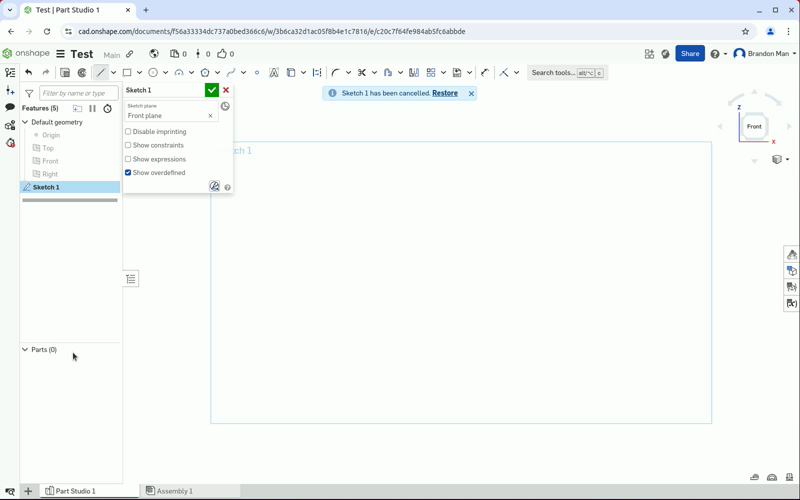
key_down(shift)
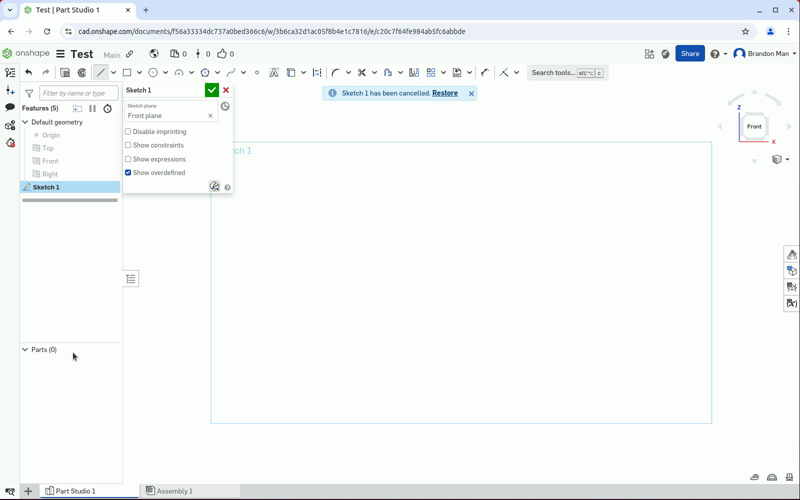
mouse_move(404, 347)
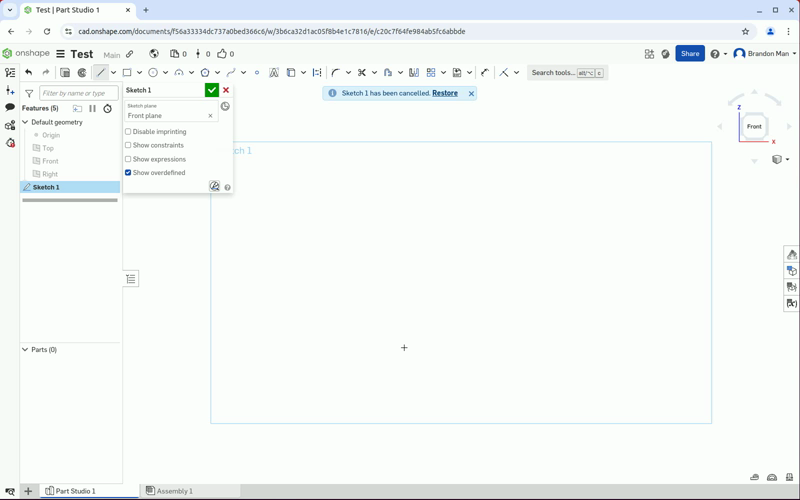
click(404, 347)
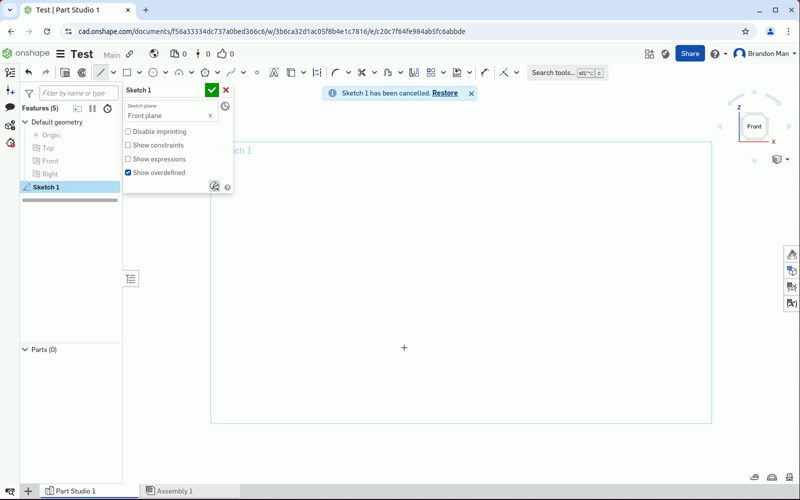
key_up(shift)
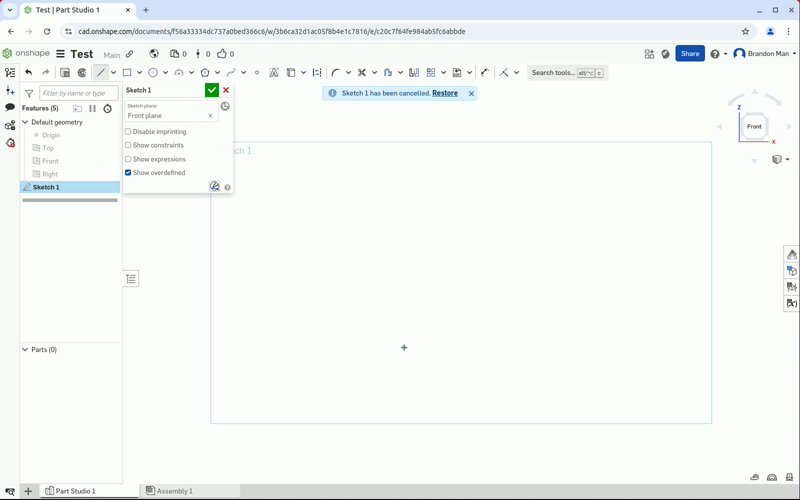
key_down(shift)
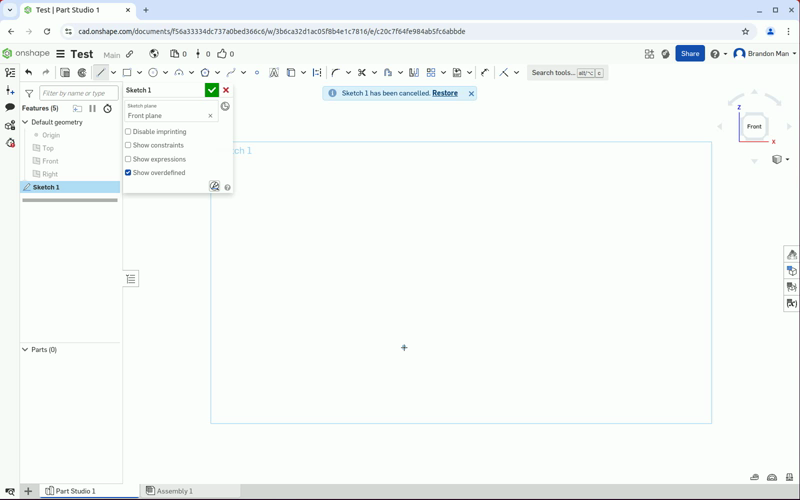
mouse_move(516, 347)
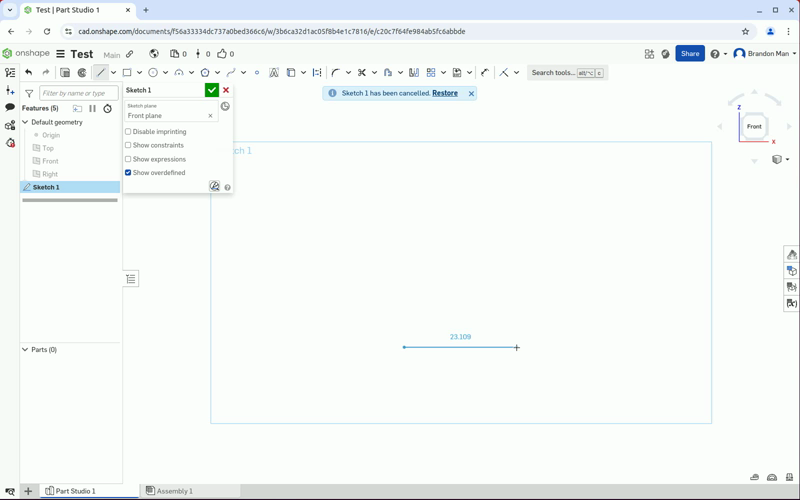
click(516, 347)
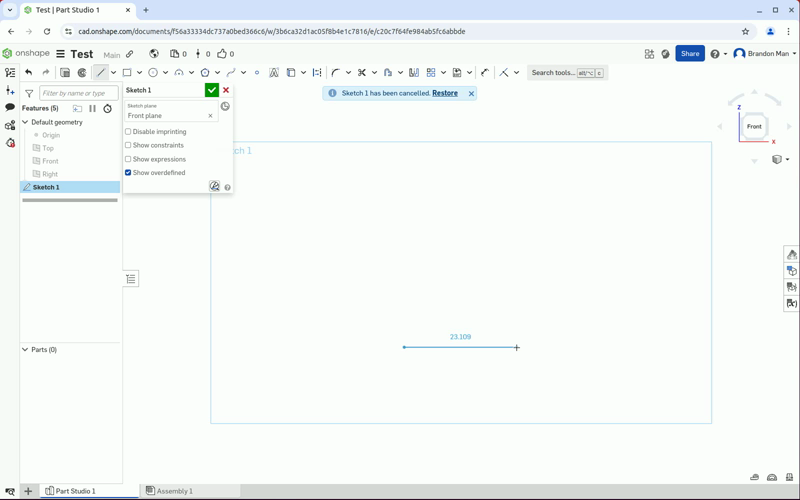
key_up(shift)
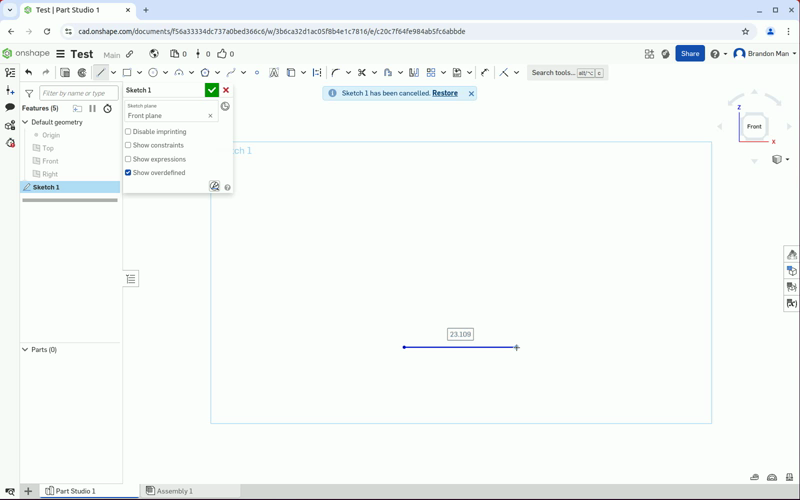
key_down(shift)
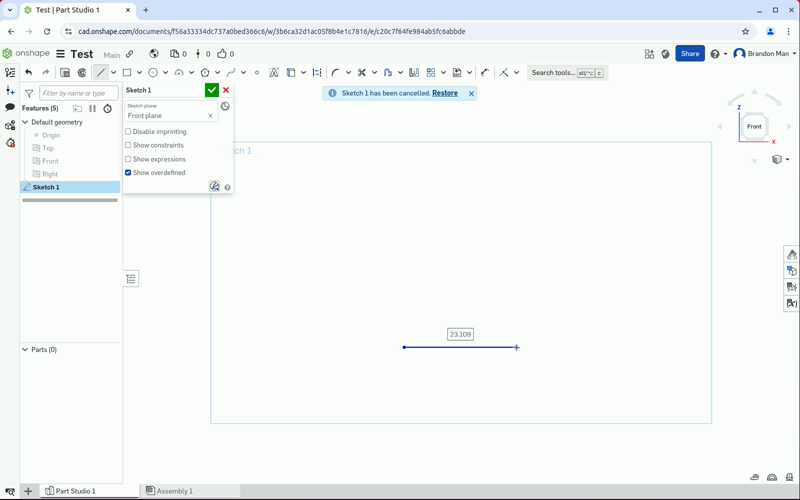
mouse_move(516, 234)
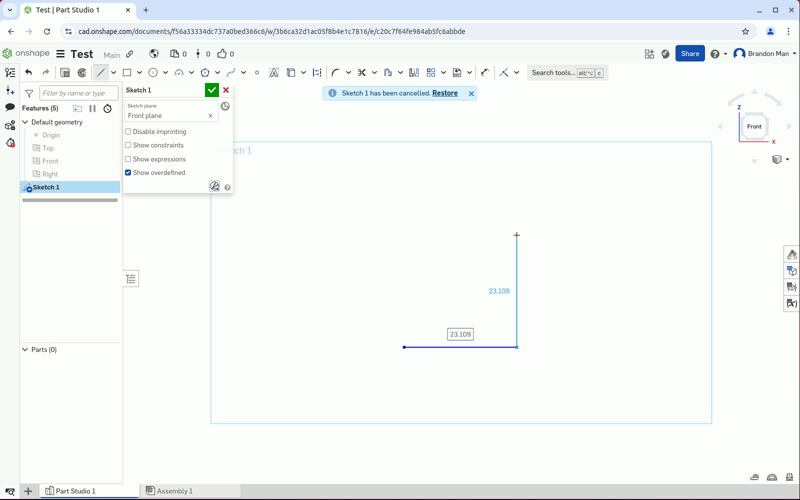
click(516, 234)
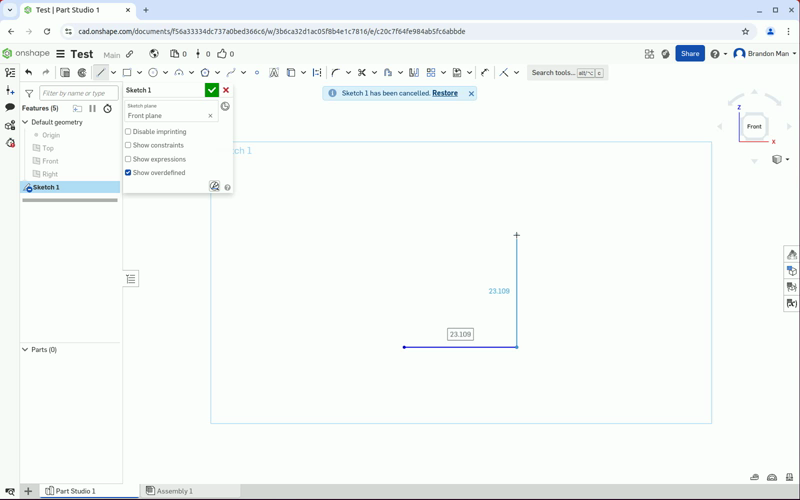
key_up(shift)
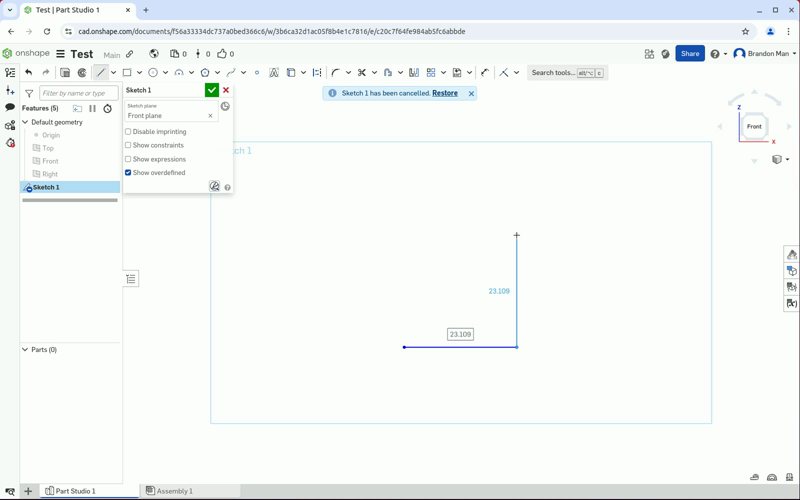
key_down(shift)
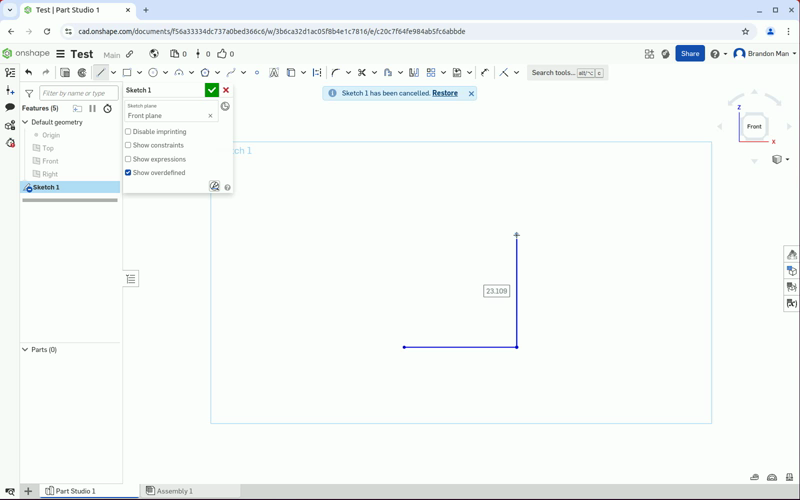
mouse_move(404, 234)
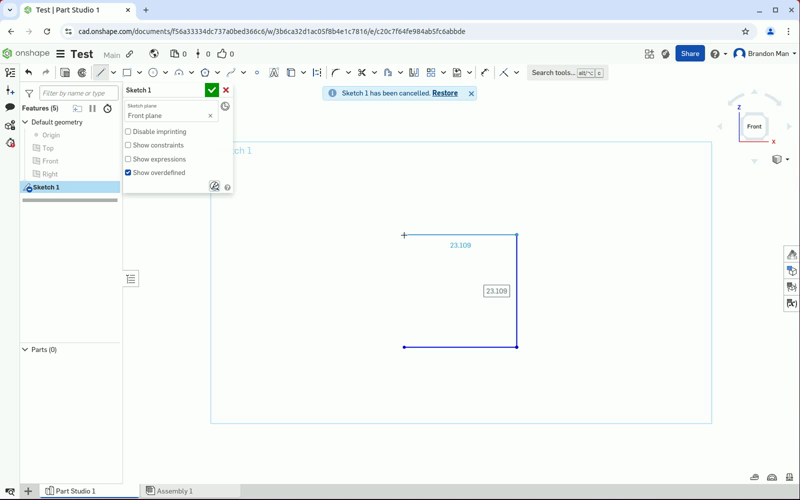
click(404, 234)
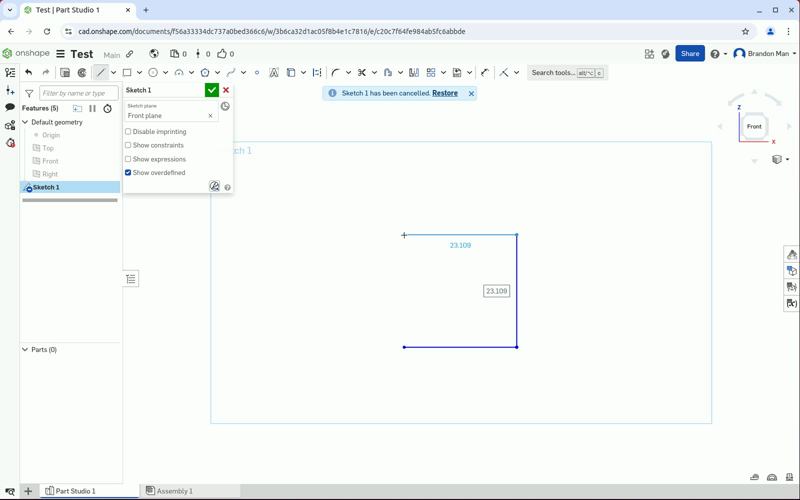
key_up(shift)
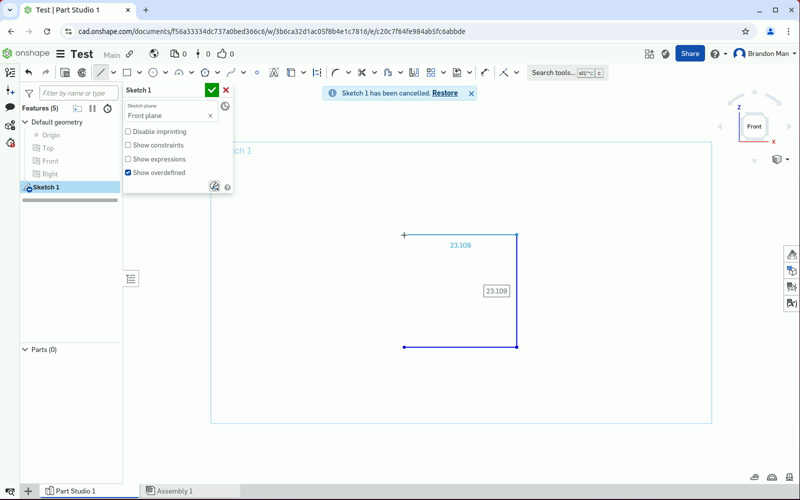
key_down(shift)
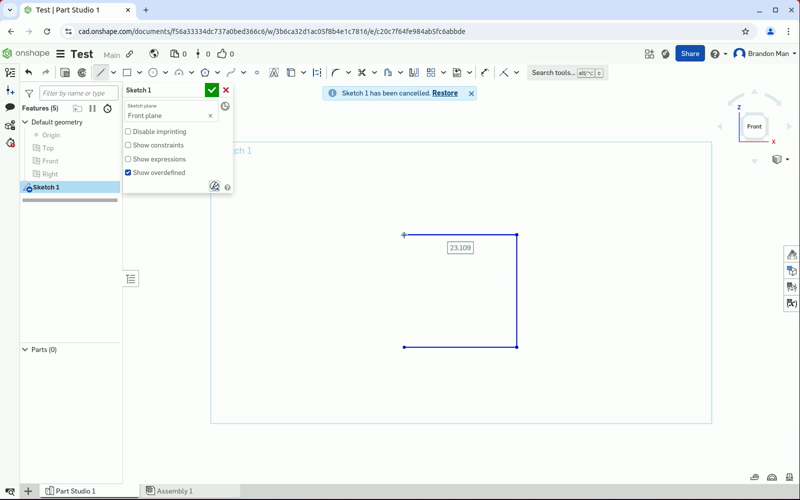
mouse_move(404, 347)
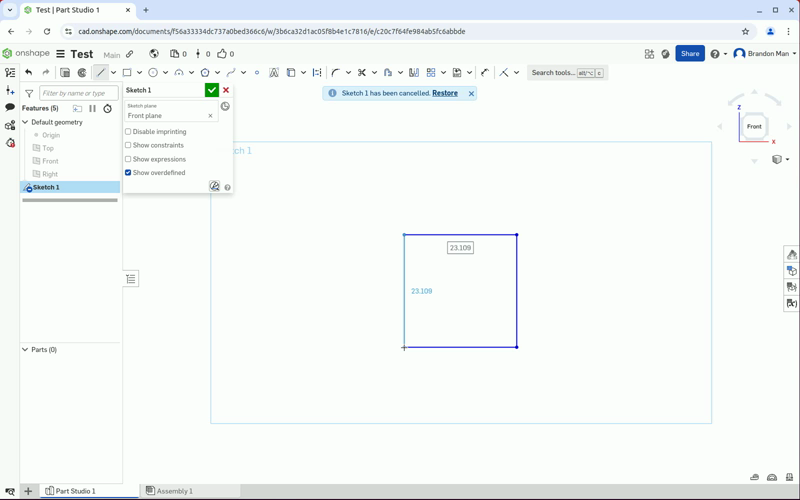
key_up(shift)
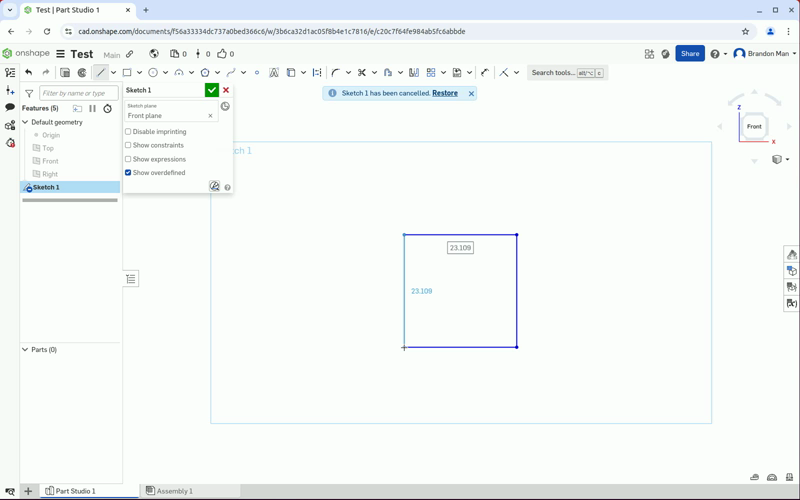
click(404, 347)
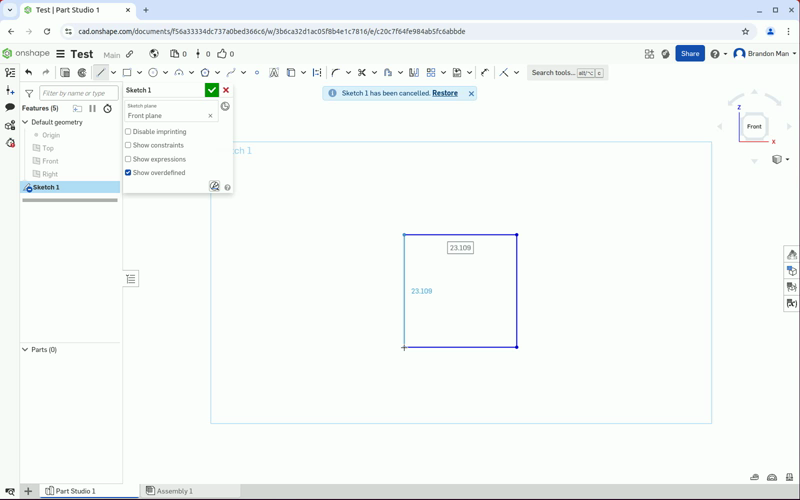
key(esc)
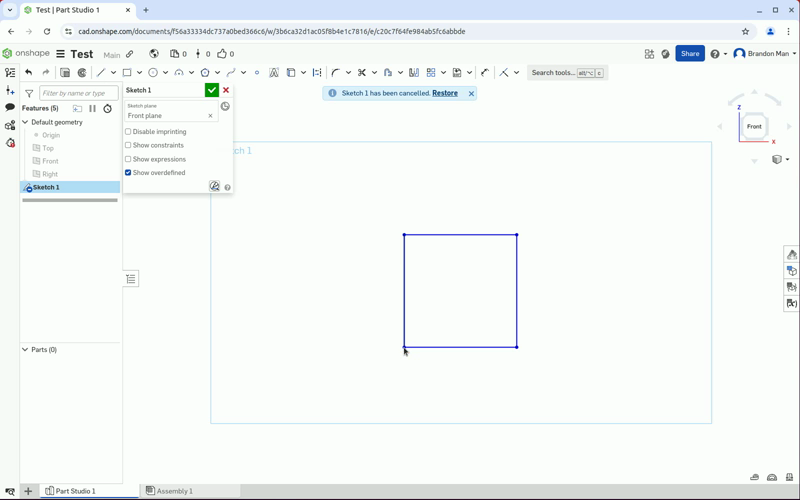
mouse_move(413, 286)
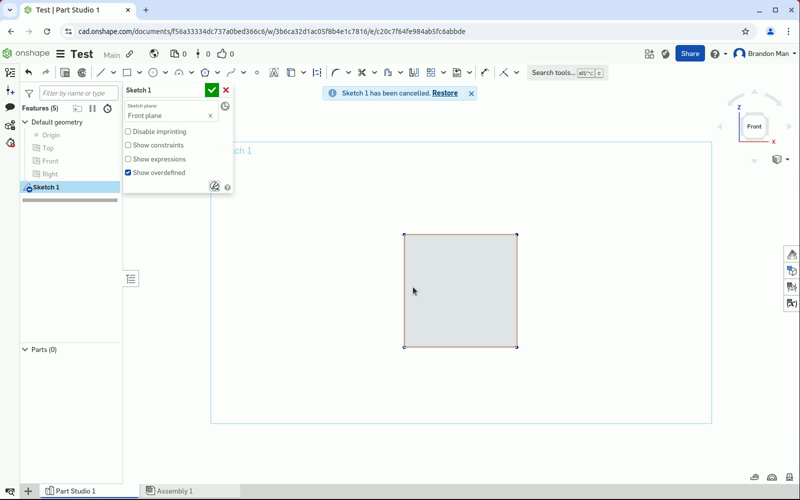
click(413, 286)
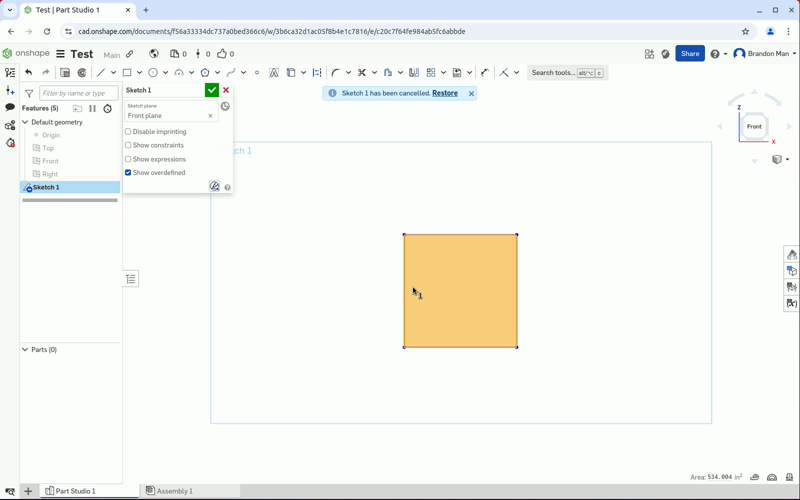
mouse_move(73, 352)
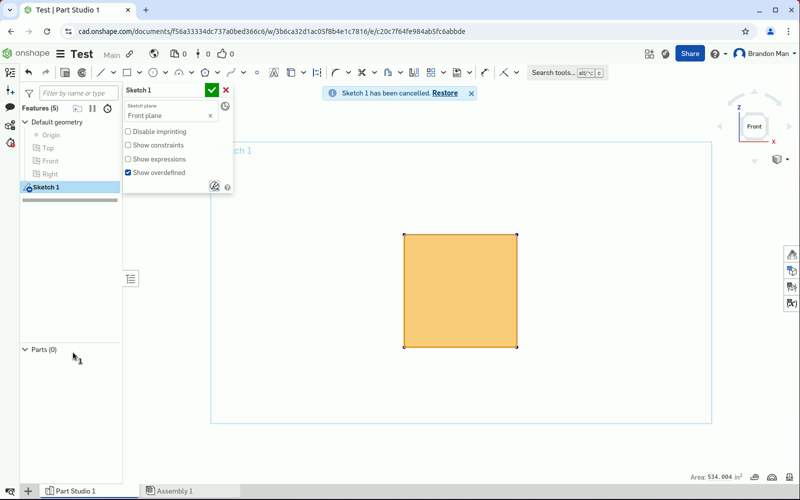
key(shift+y)
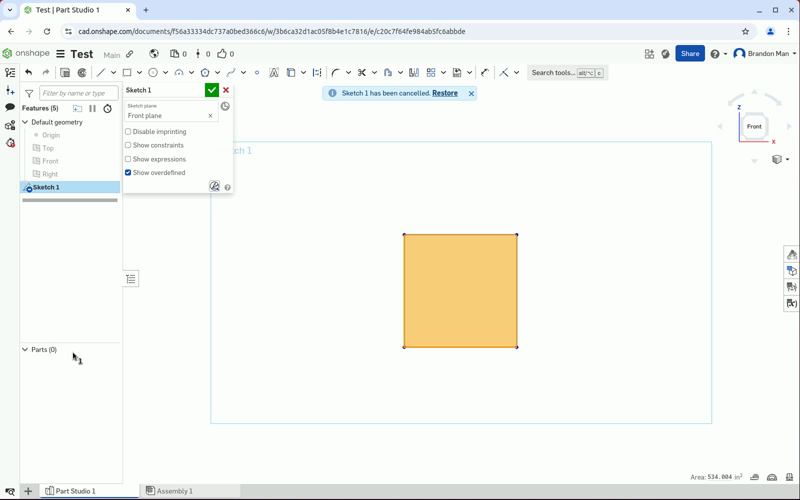
key(shift+e)
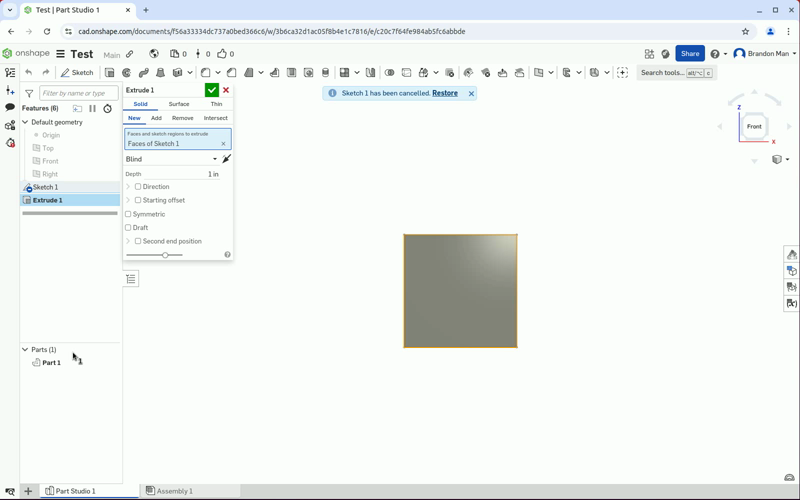
mouse_move(143, 106)
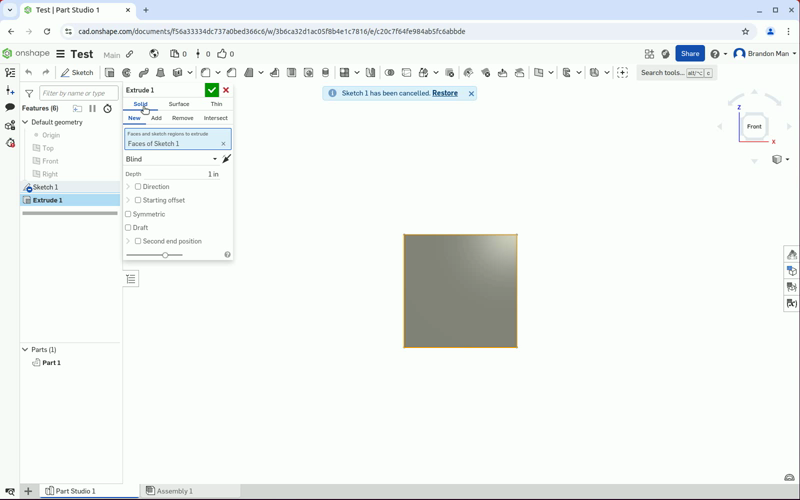
click(143, 106)
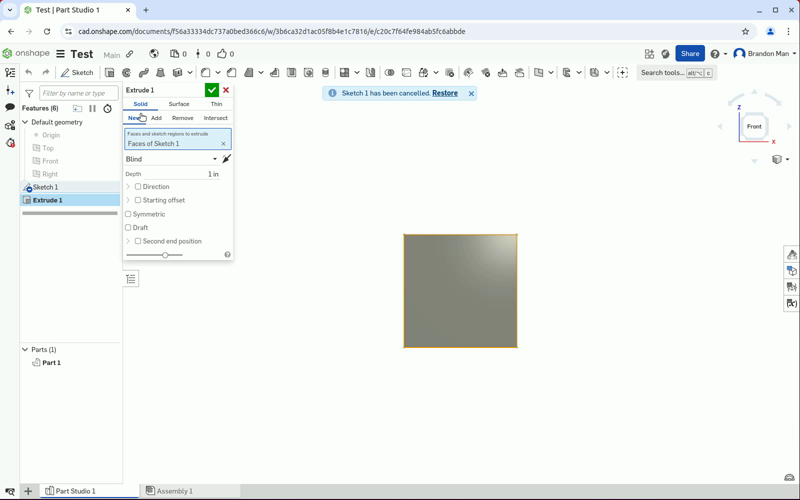
mouse_move(137, 120)
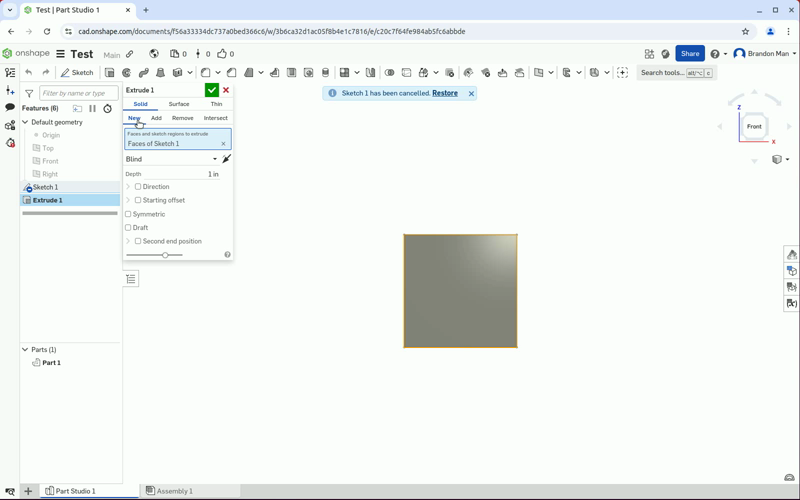
click(137, 120)
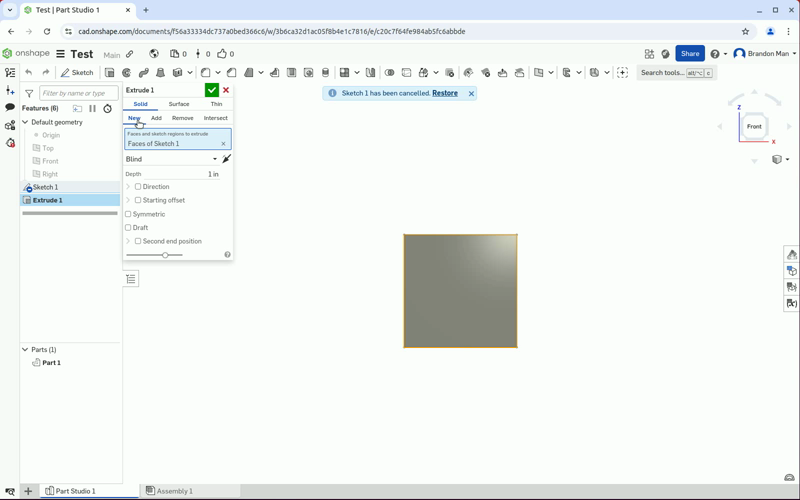
key(tab, 4)
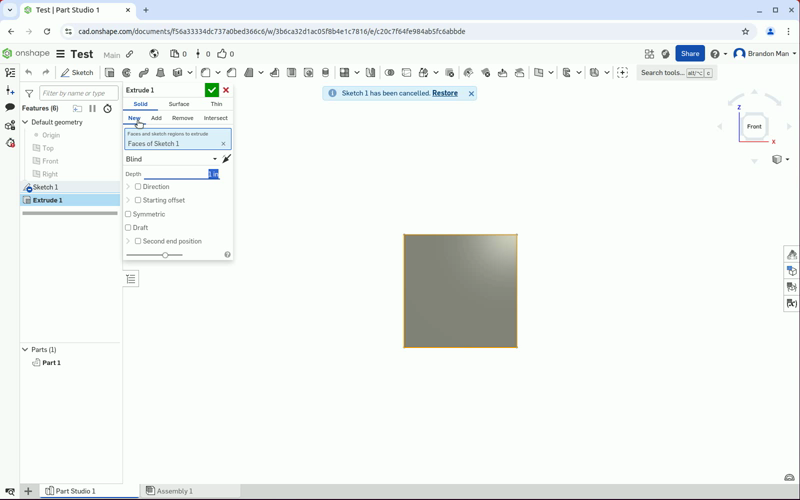
text(23.108)
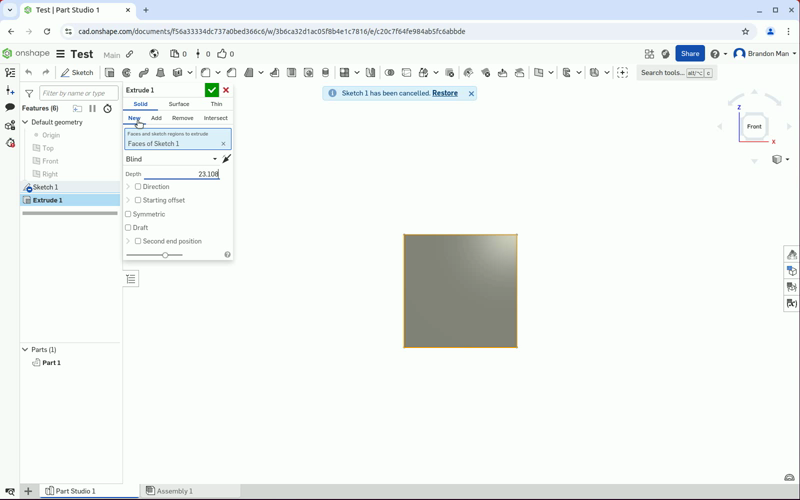
key(enter)
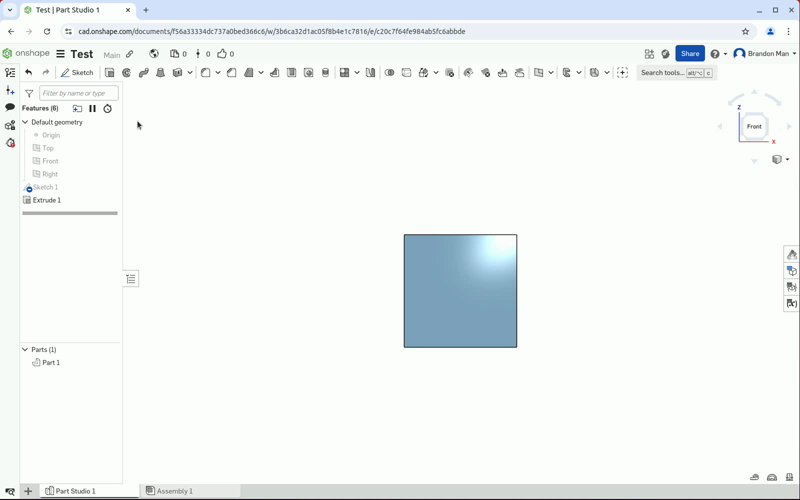
key(shift+h)
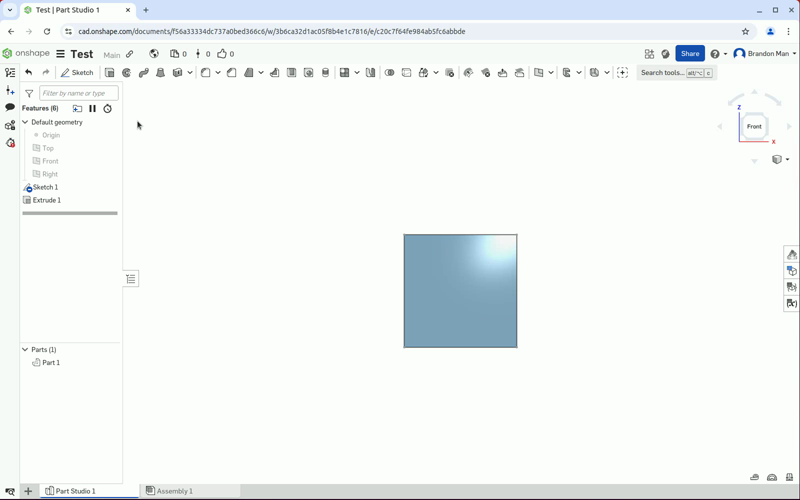
key(shift+h)
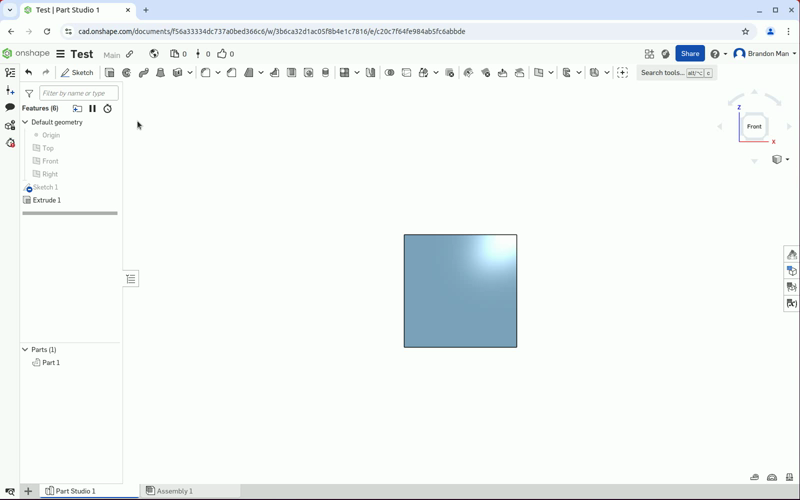
mouse_move(73, 189)
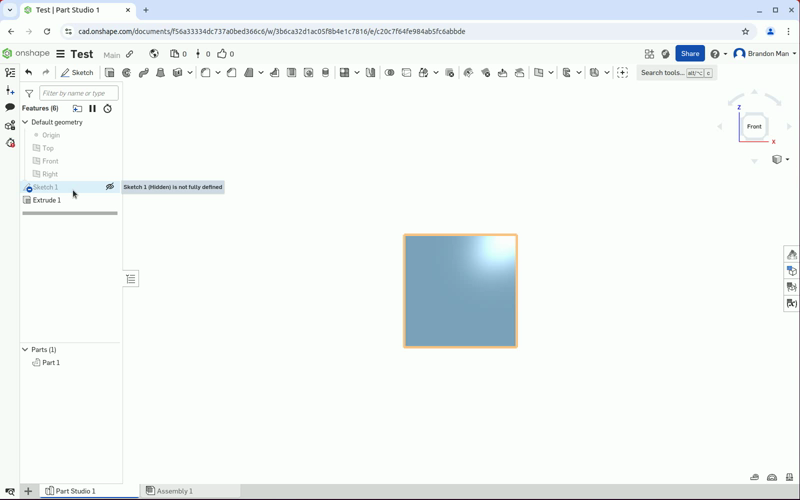
click(73, 189)
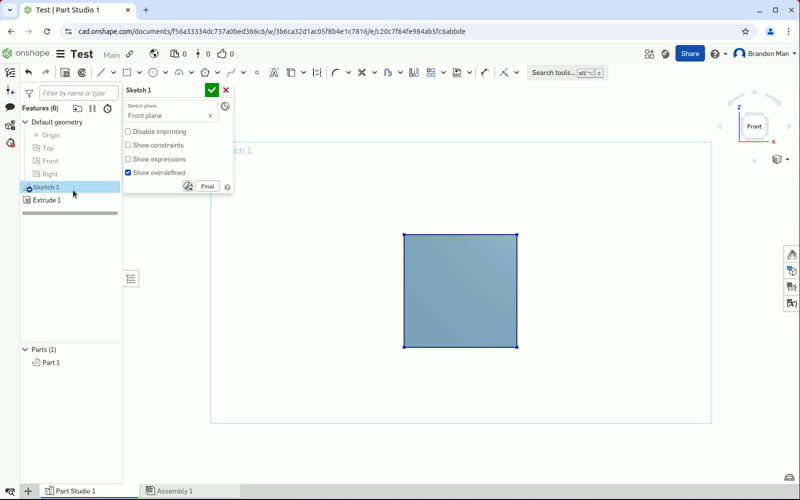
mouse_move(229, 92)
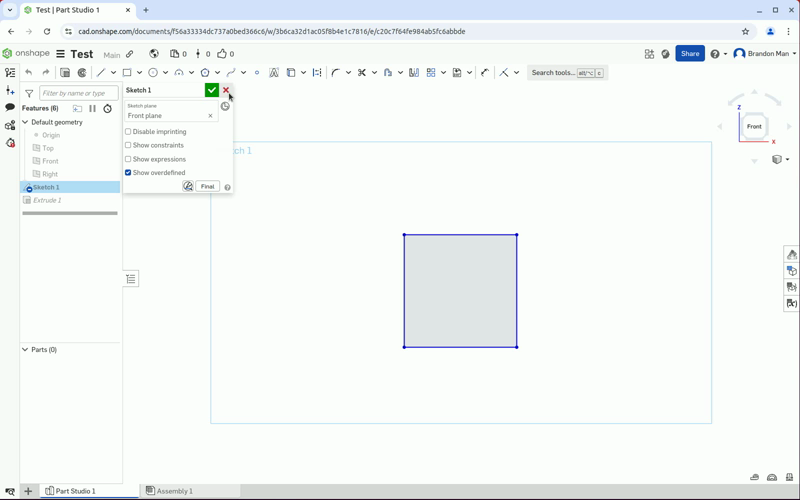
click(229, 92)
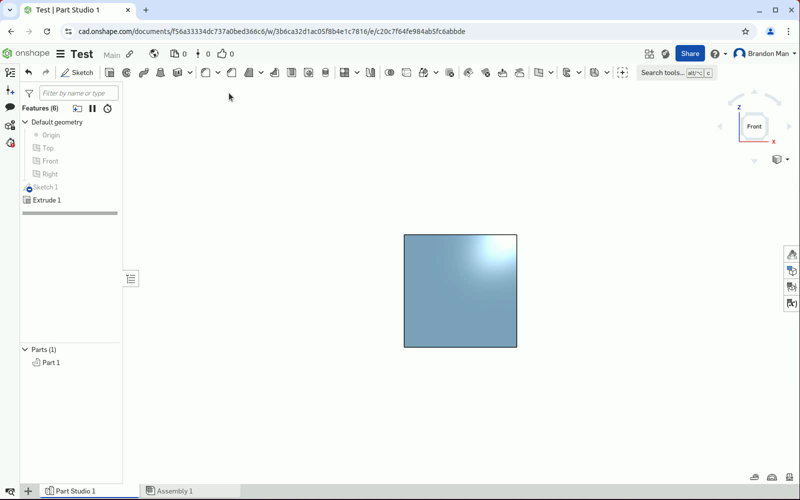
mouse_move(541, 75)
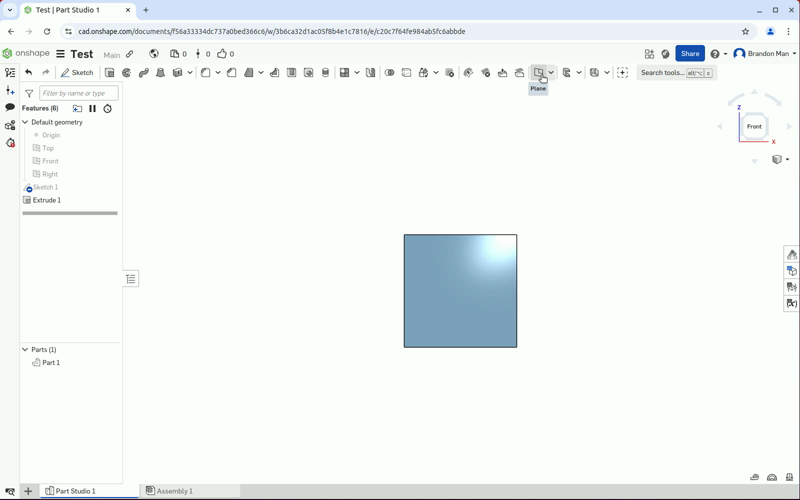
click(541, 75)
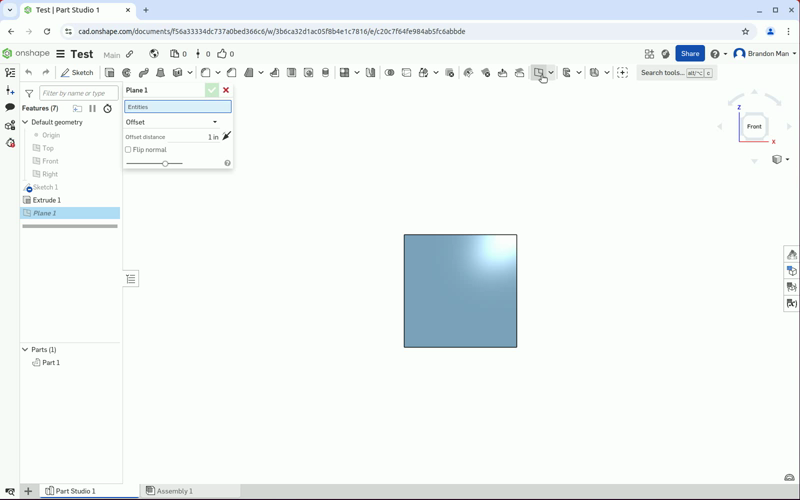
mouse_move(73, 163)
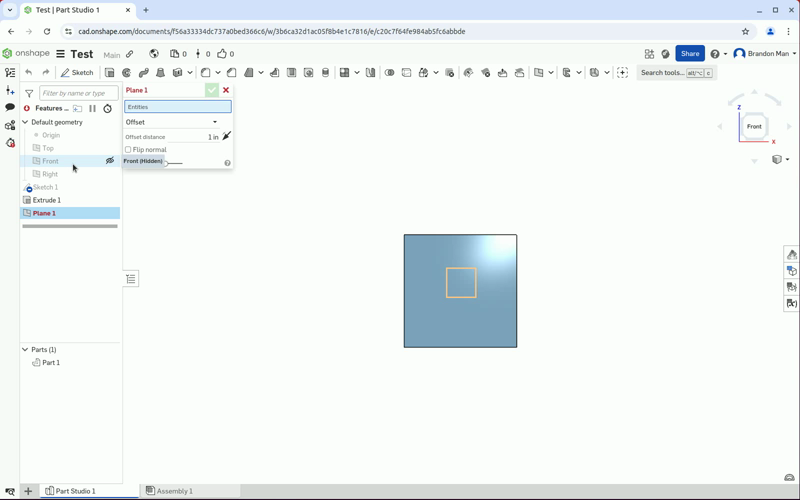
click(73, 163)
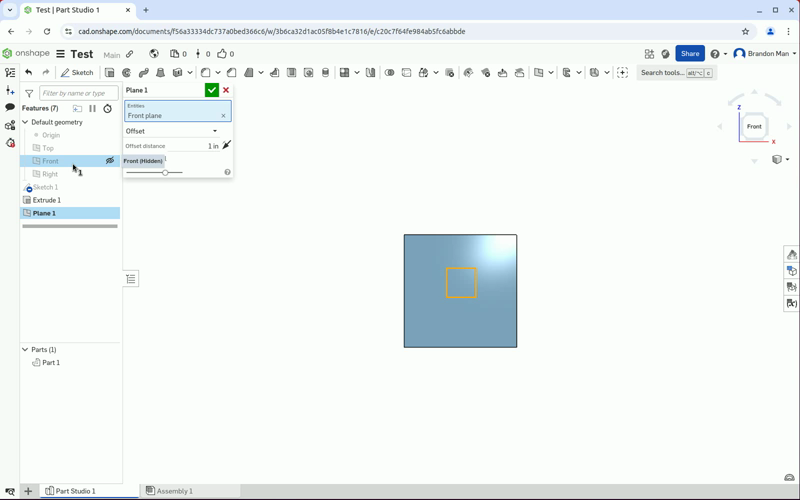
key(tab, 2)
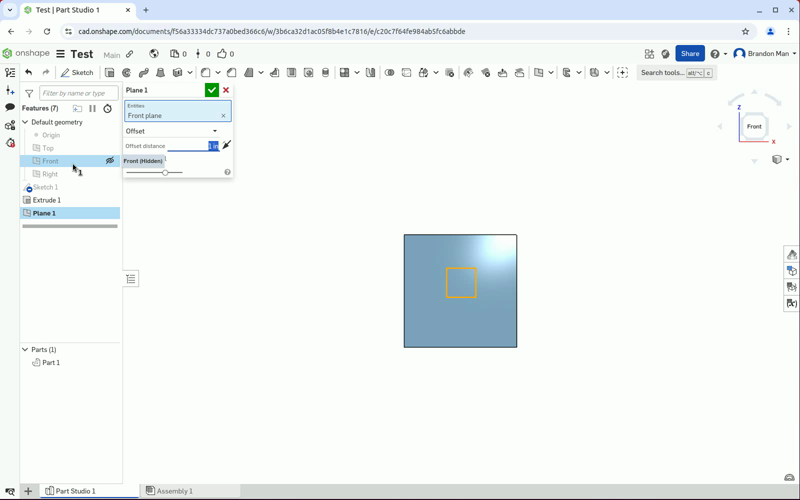
text(23.108)
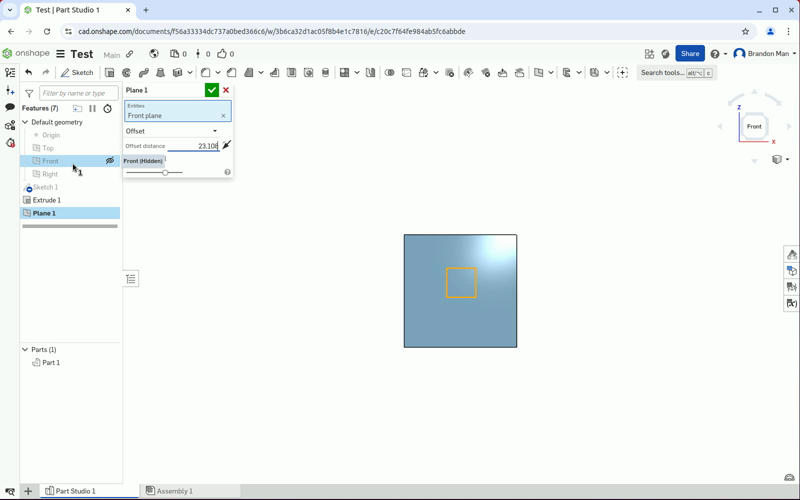
key(enter, 2)
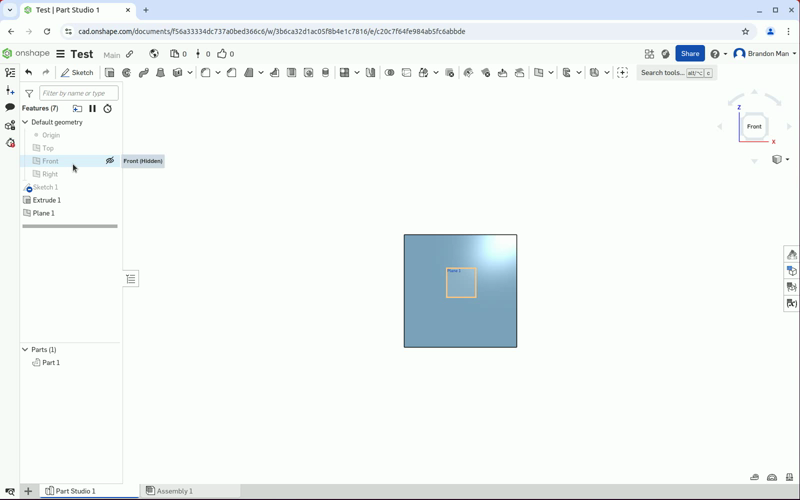
key(shift+s)
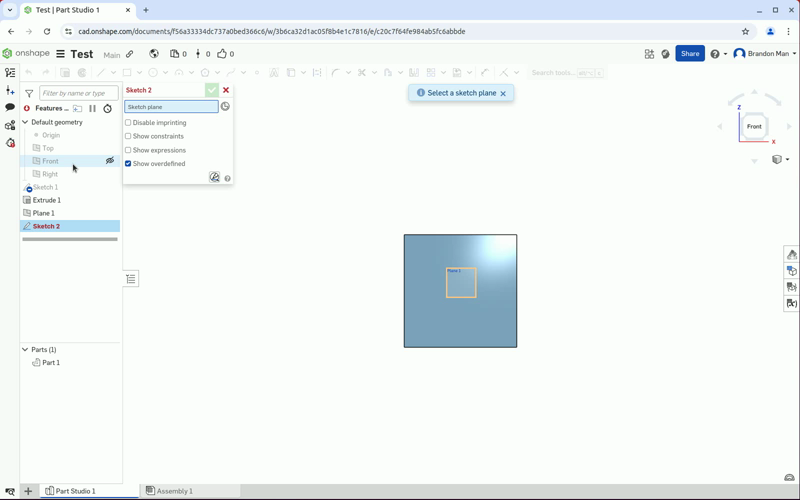
mouse_move(73, 215)
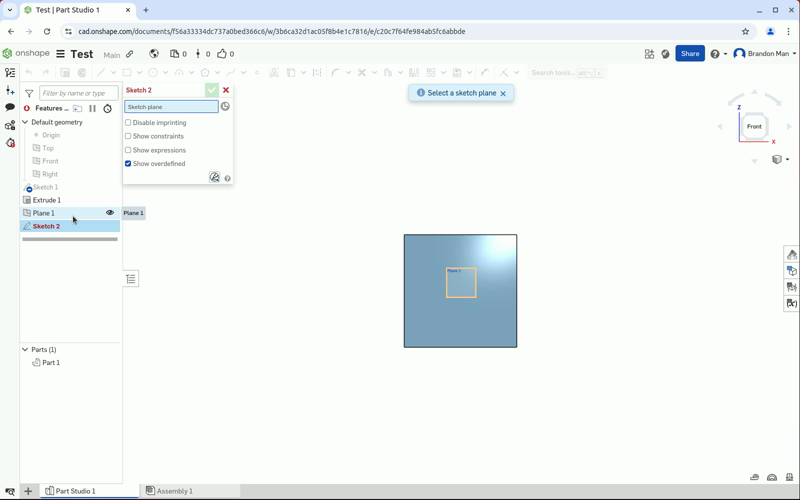
click(73, 215)
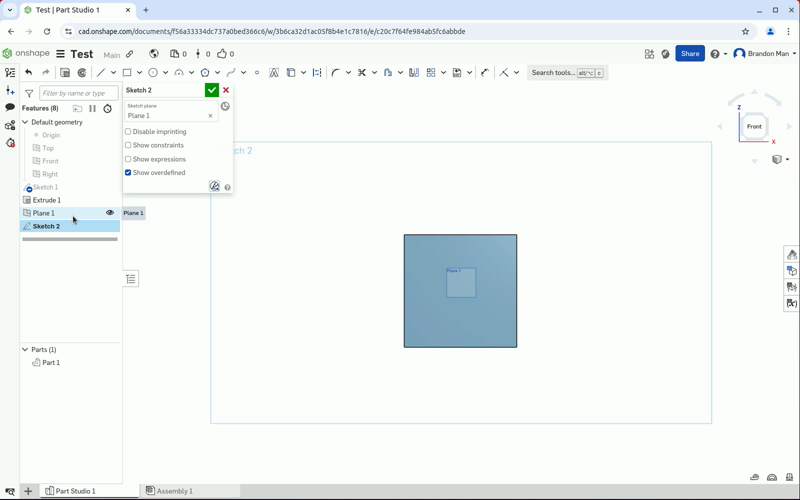
mouse_move(73, 352)
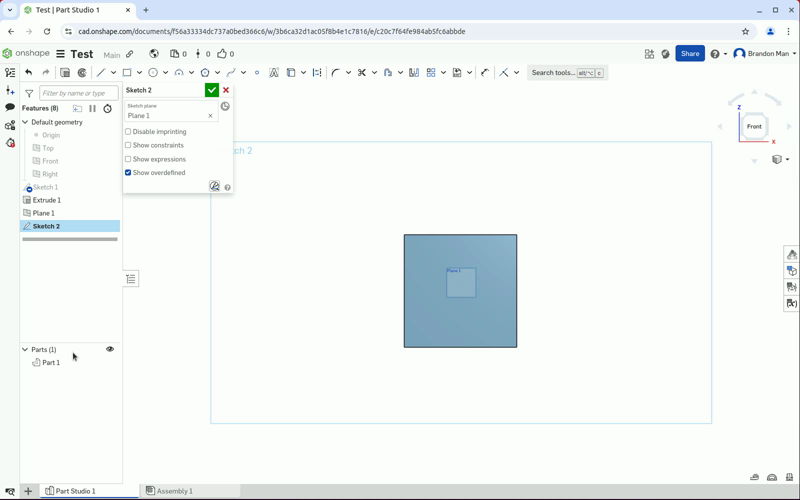
key(y)
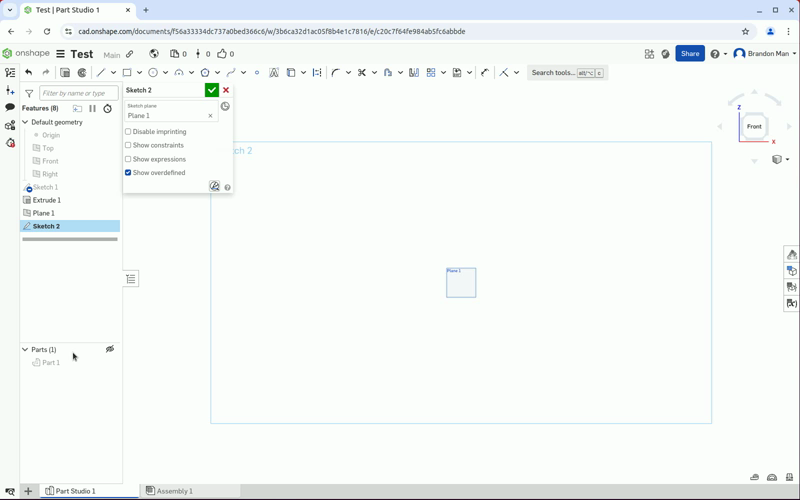
key(l)
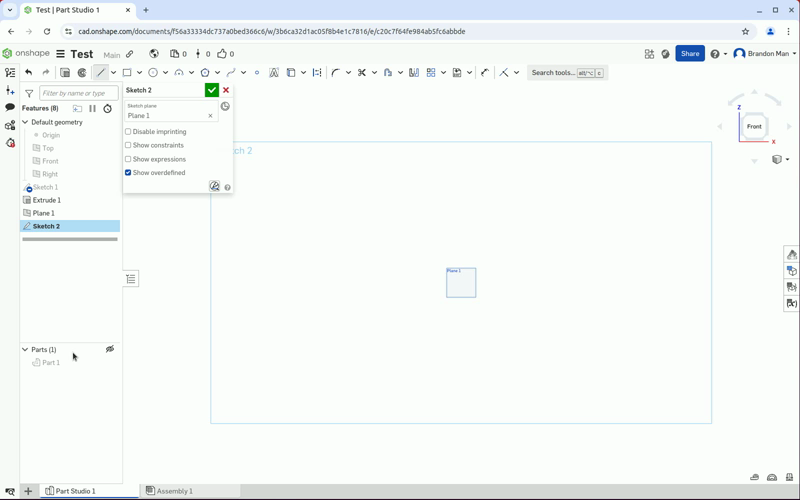
key_down(shift)
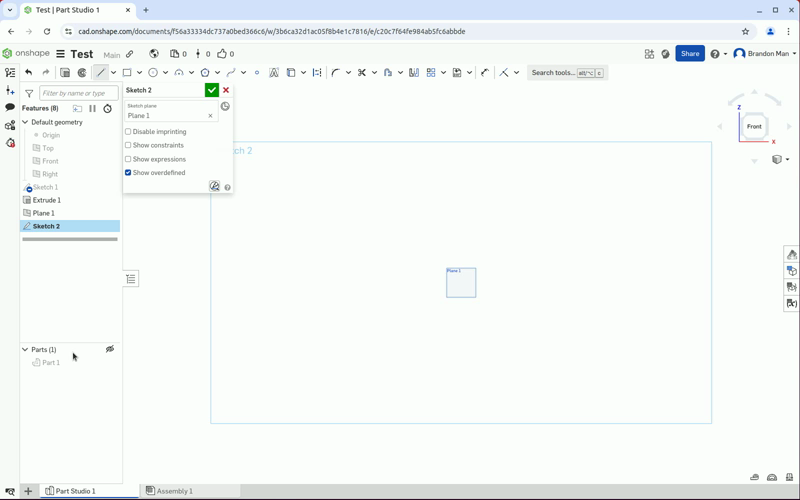
mouse_move(441, 313)
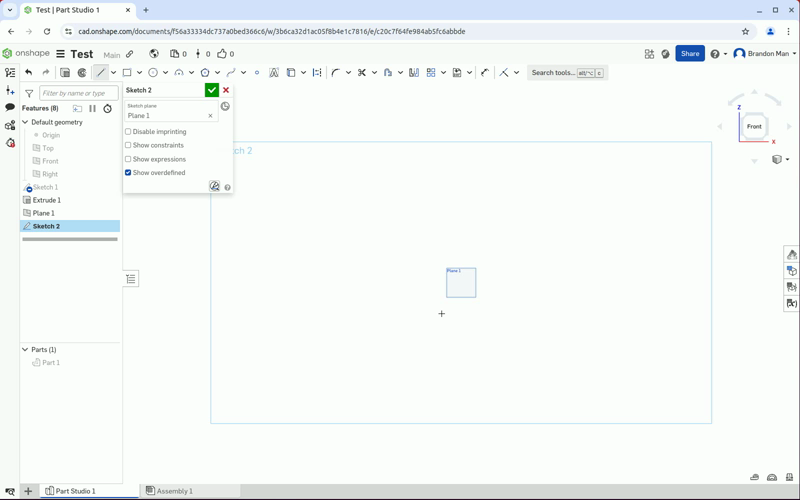
click(441, 313)
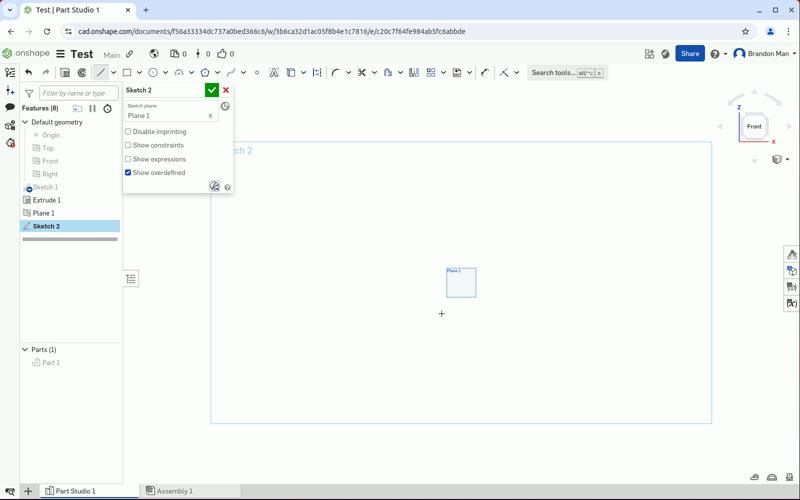
key_up(shift)
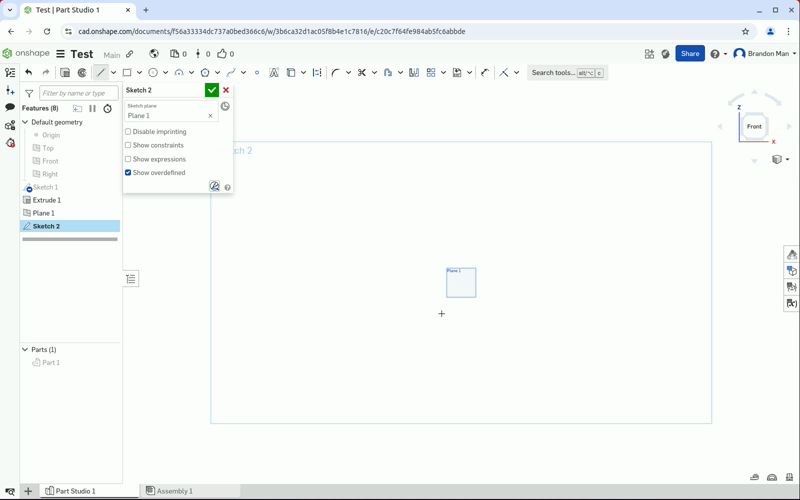
key_down(shift)
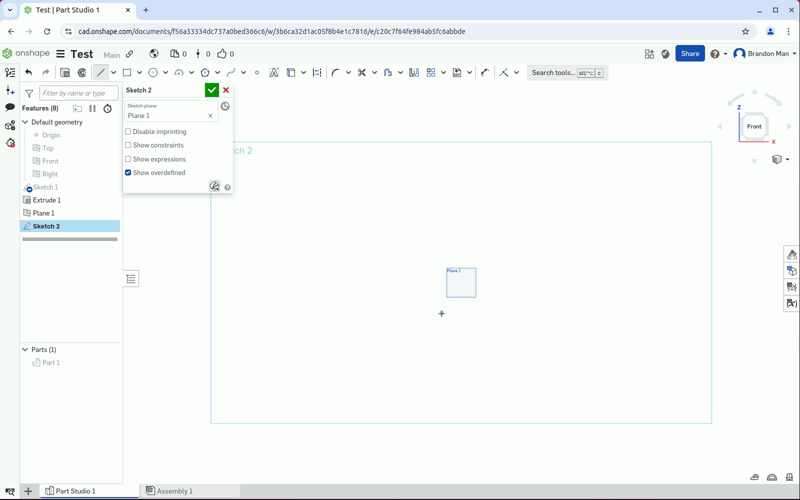
mouse_move(471, 313)
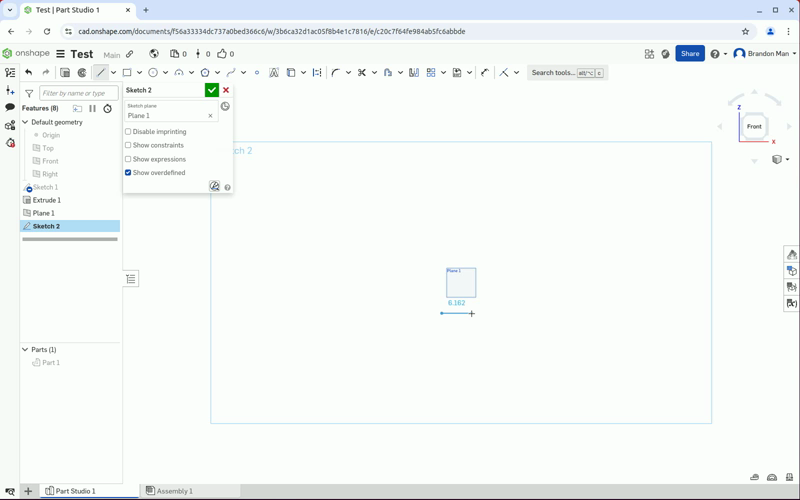
mouse_move(480, 313)
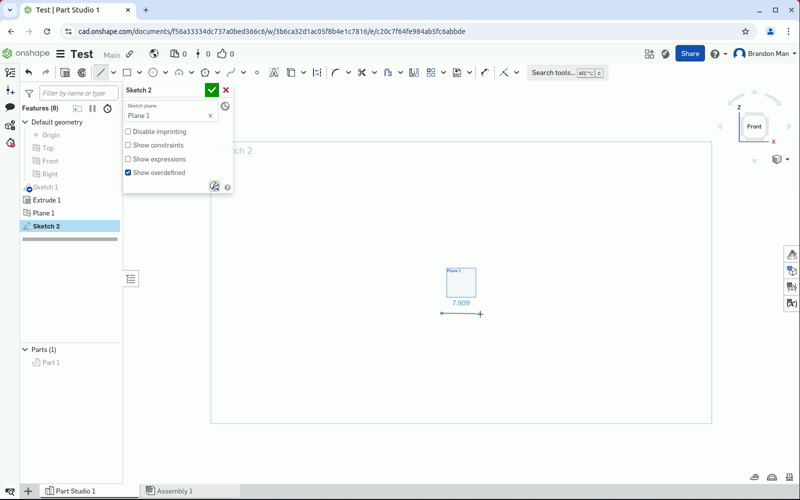
click(480, 313)
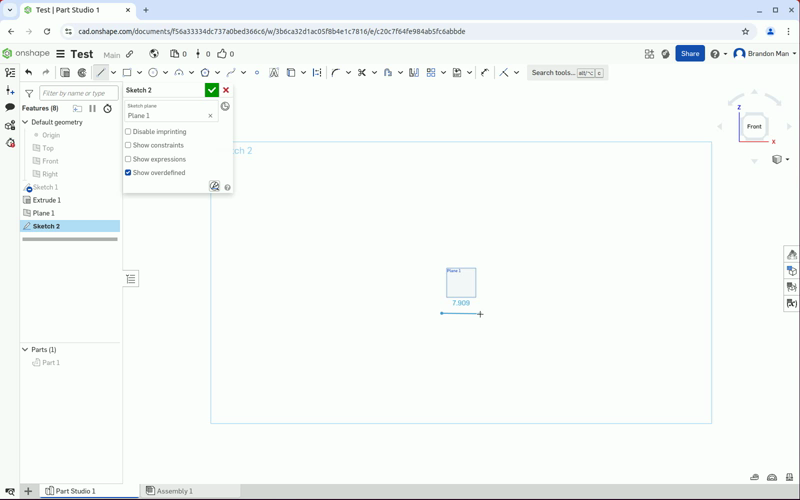
key_up(shift)
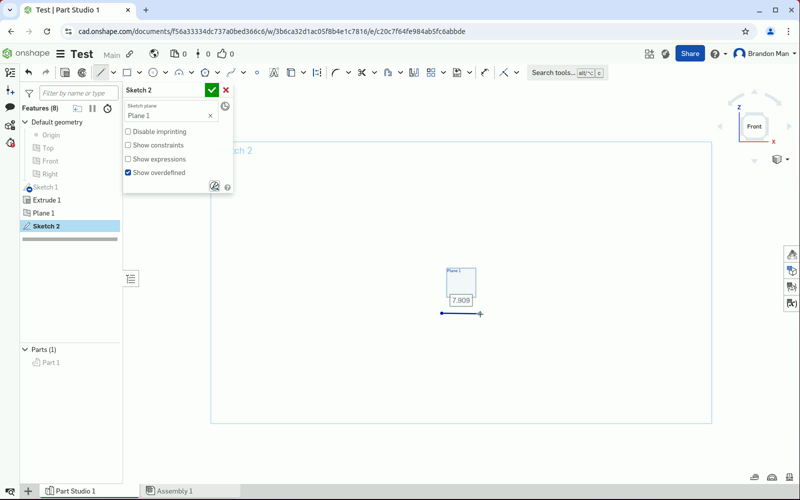
key_down(shift)
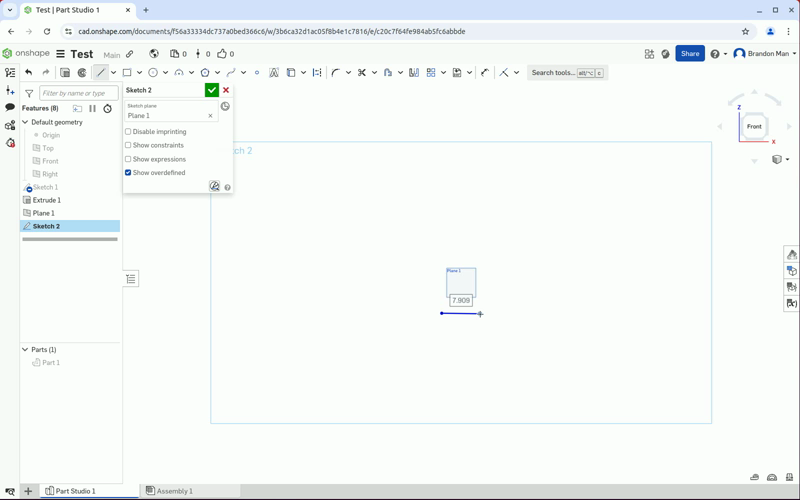
mouse_move(510, 313)
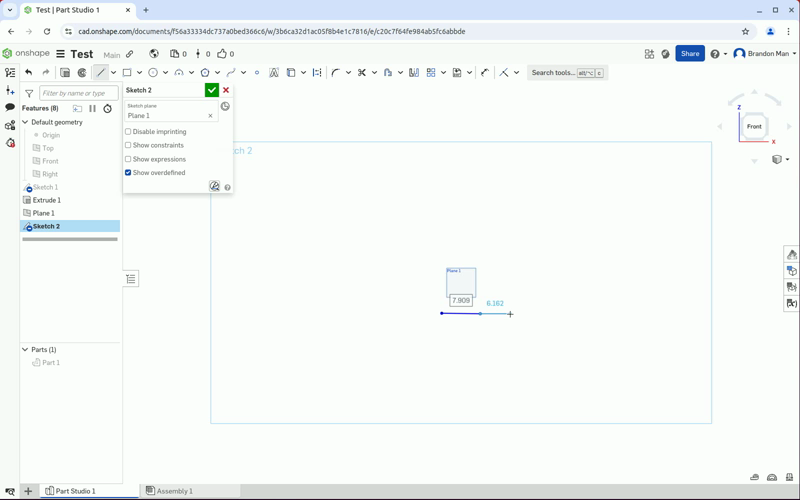
mouse_move(480, 282)
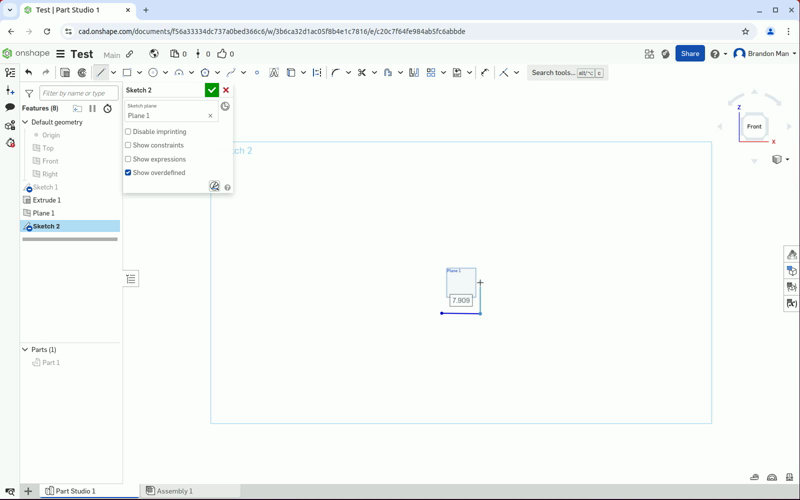
click(480, 282)
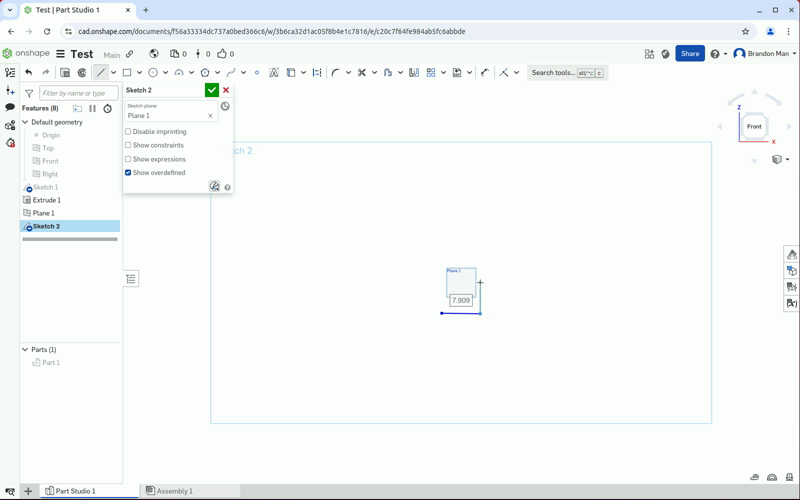
key_up(shift)
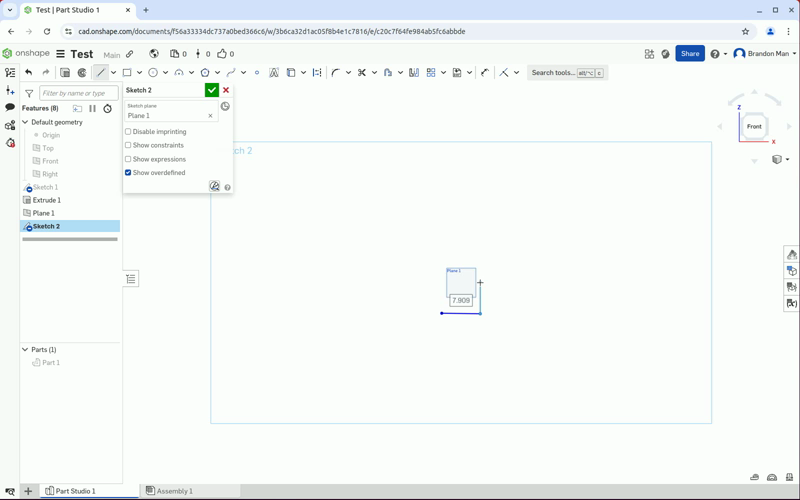
key_down(shift)
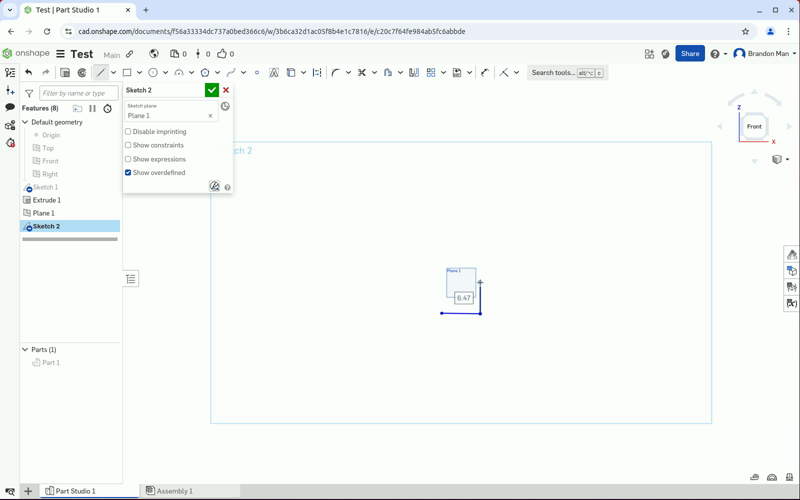
mouse_move(510, 282)
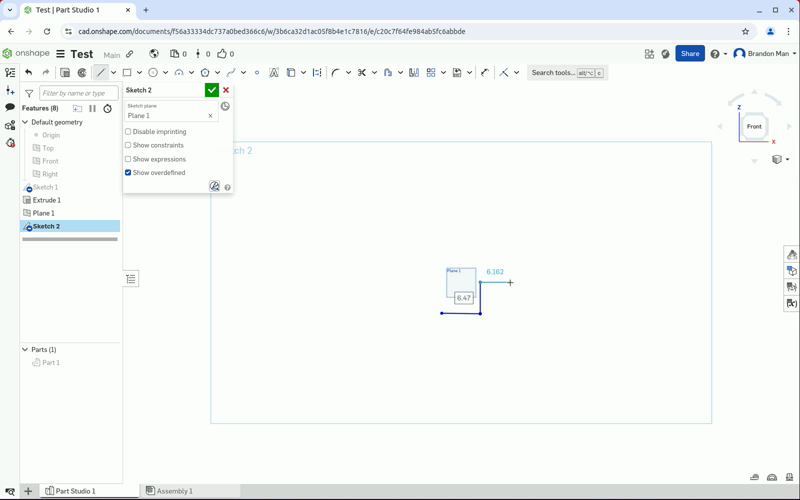
mouse_move(441, 282)
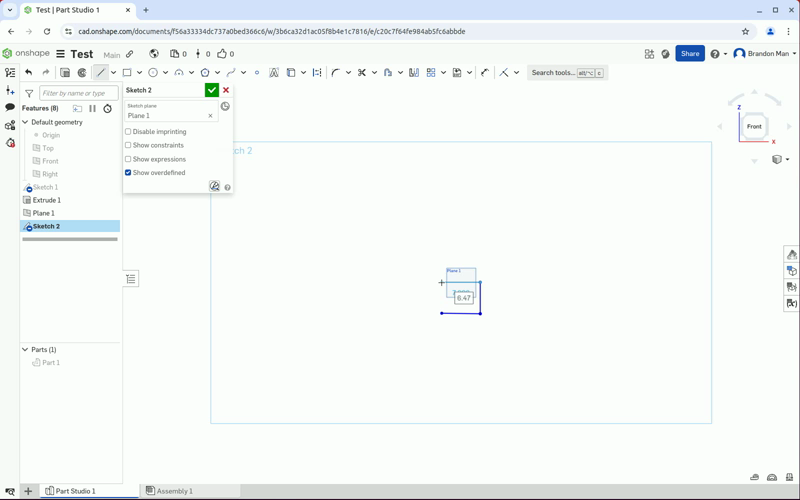
click(441, 282)
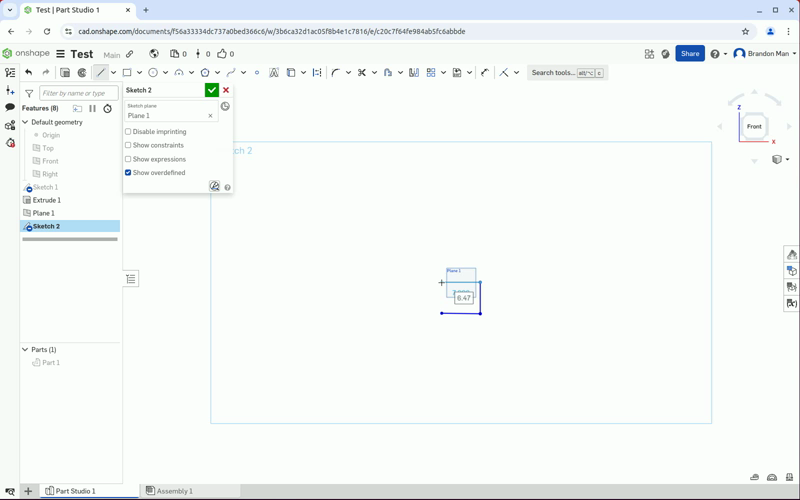
key_up(shift)
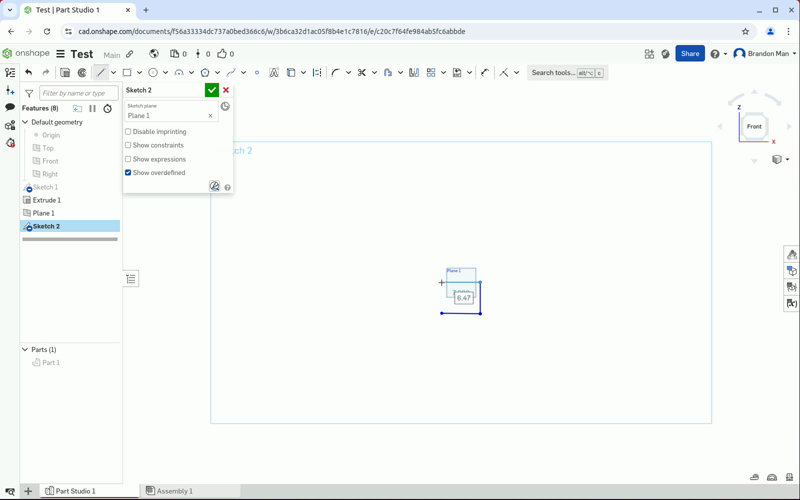
mouse_move(471, 282)
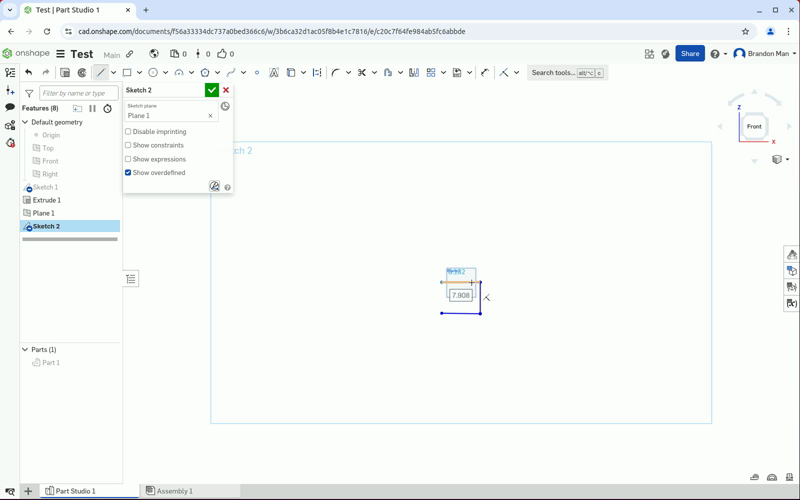
key_down(shift)
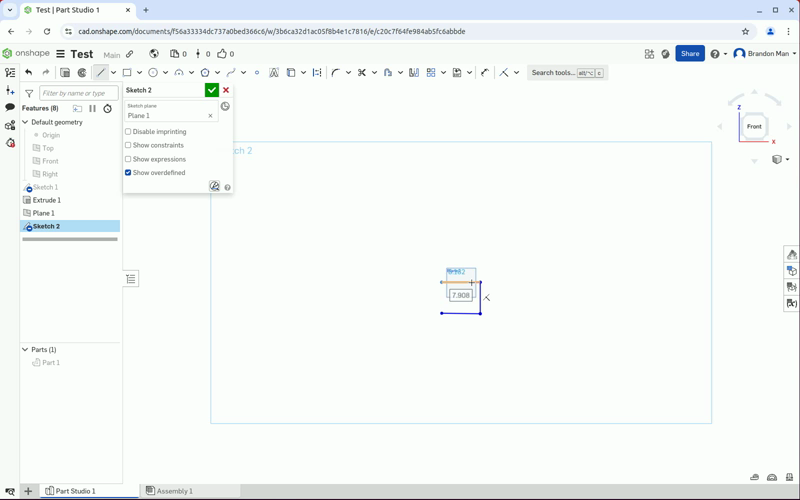
mouse_move(441, 313)
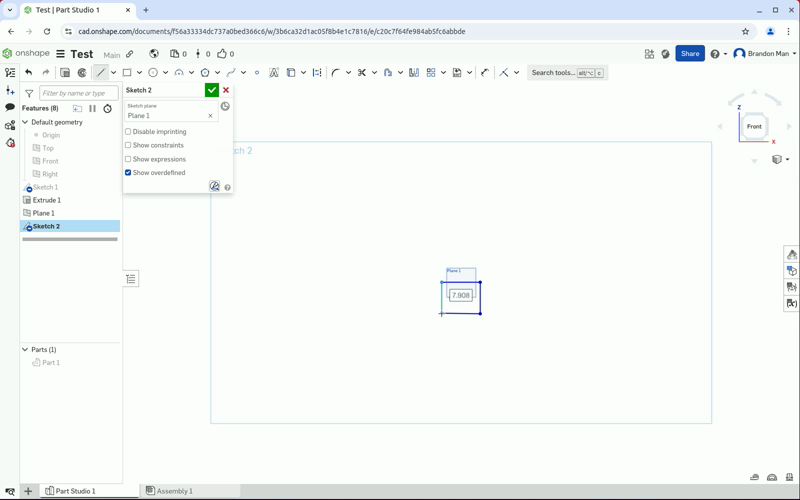
key_up(shift)
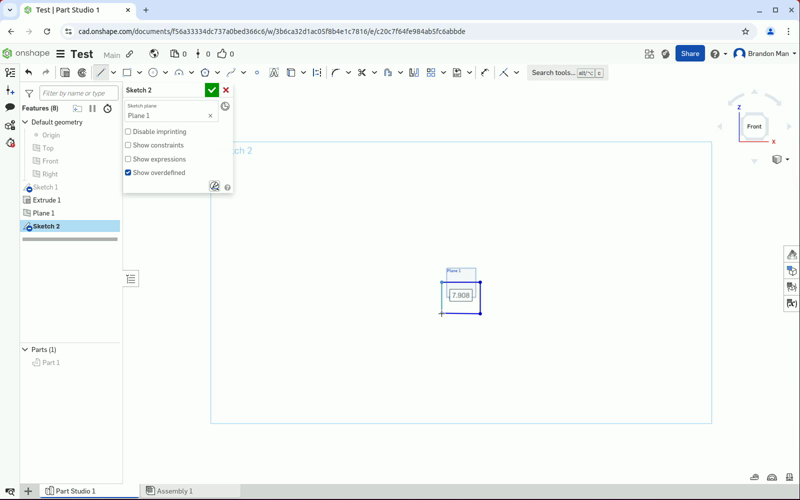
click(441, 313)
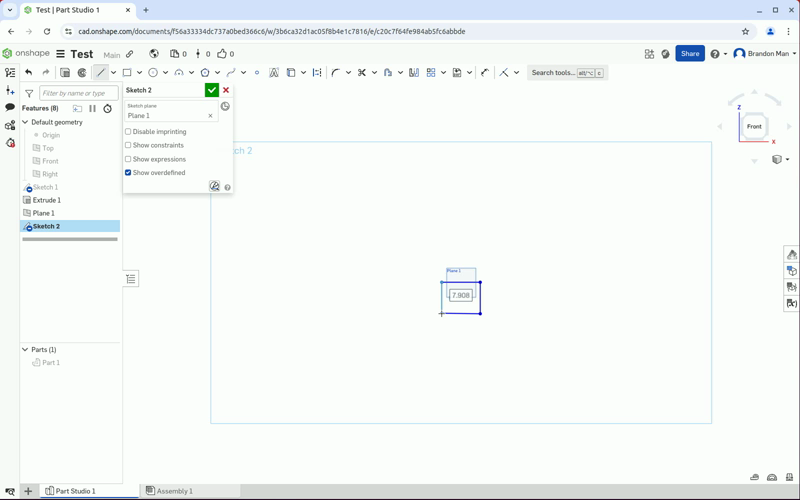
key(esc)
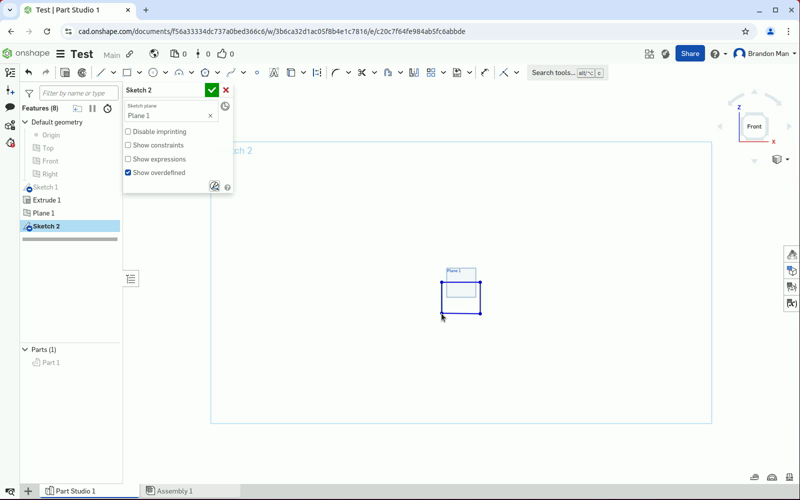
mouse_move(452, 294)
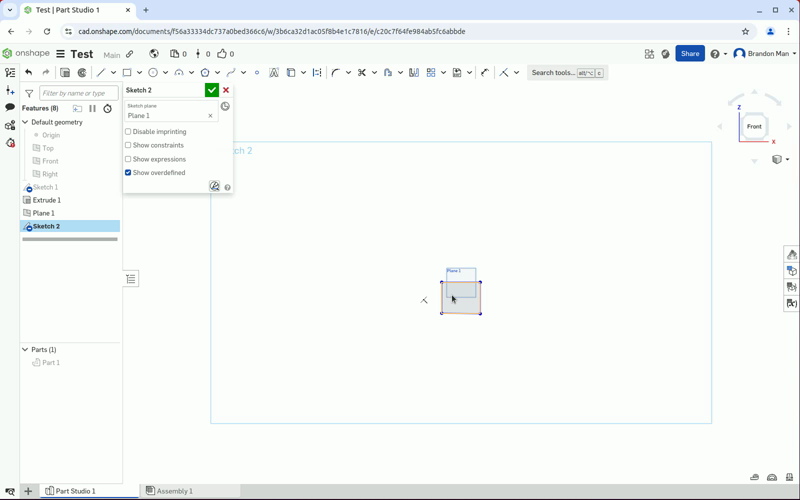
scroll(6)
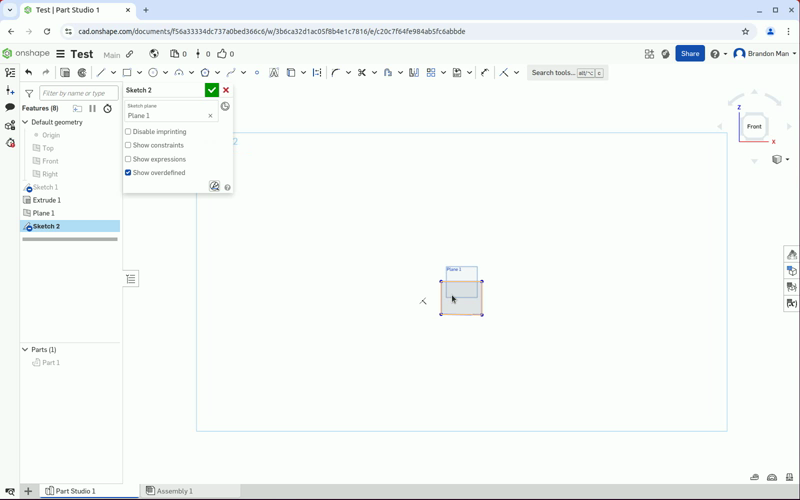
scroll(6)
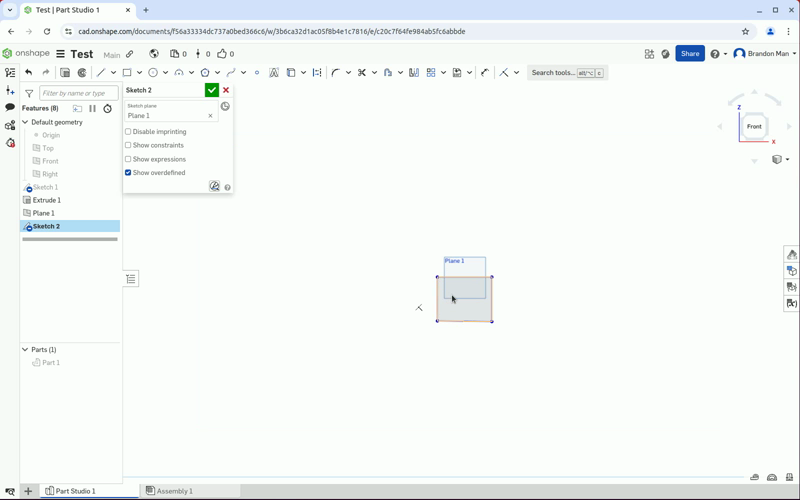
scroll(6)
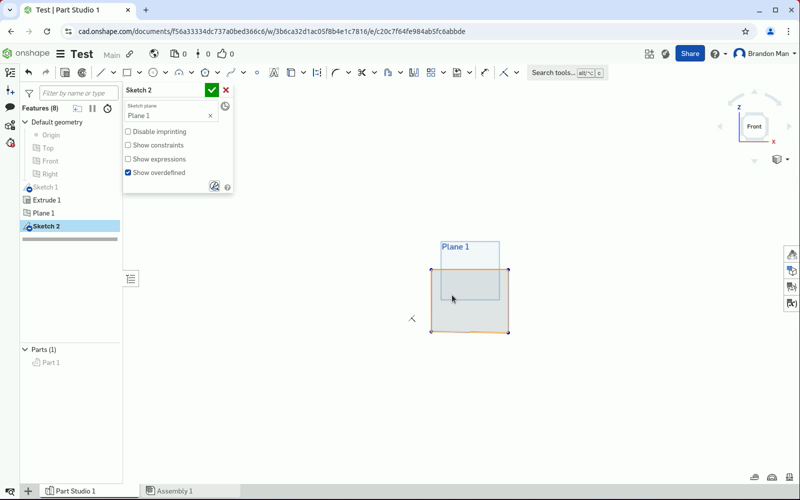
scroll(6)
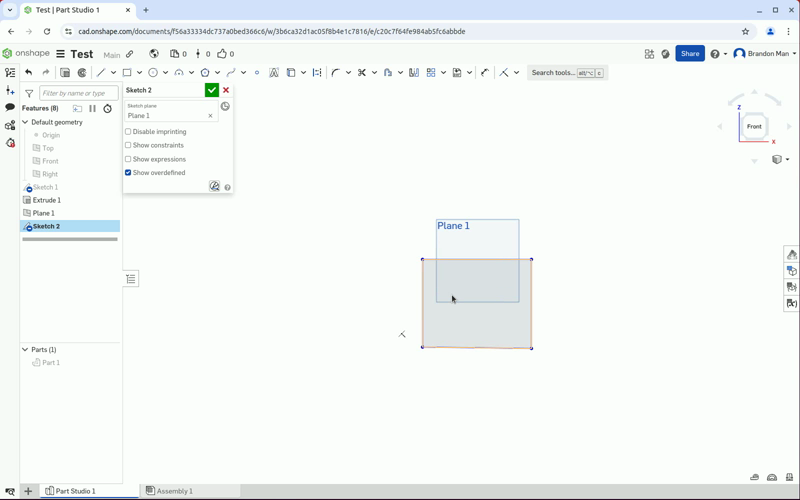
scroll(6)
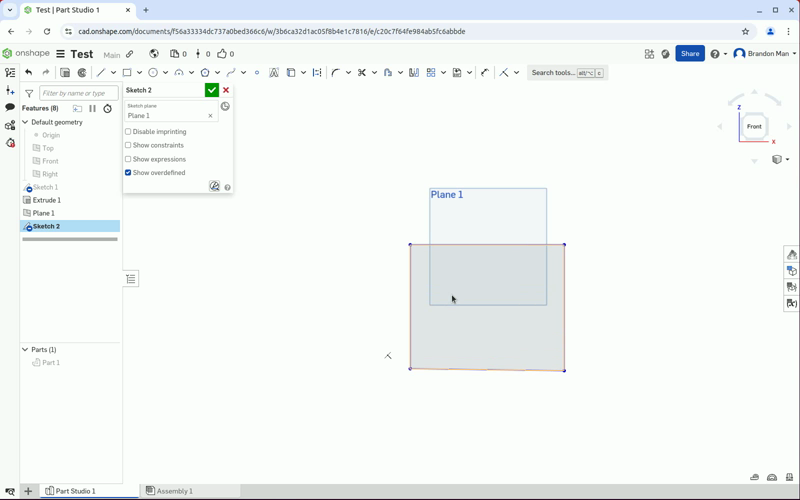
scroll(6)
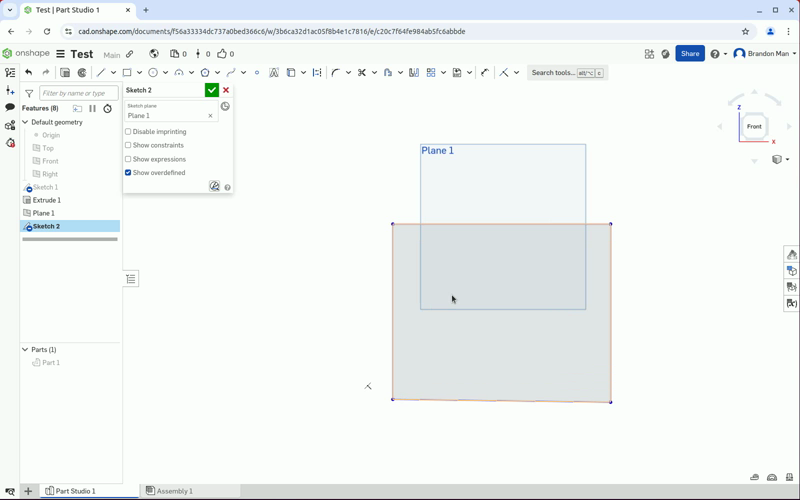
scroll(6)
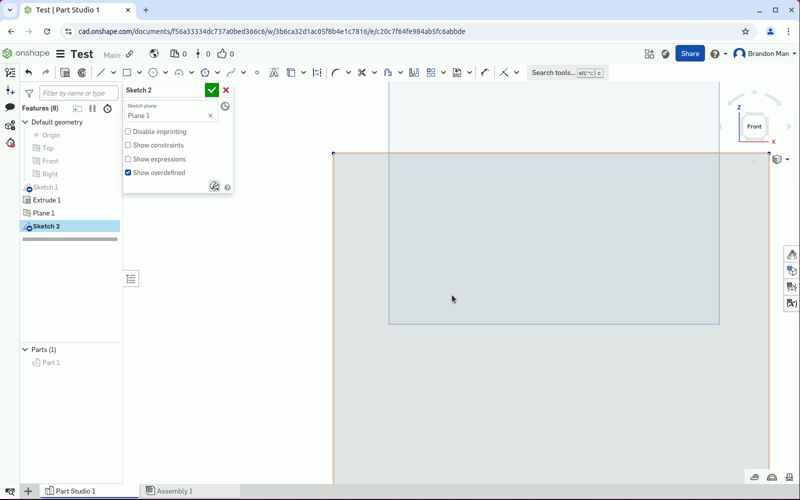
click(452, 294)
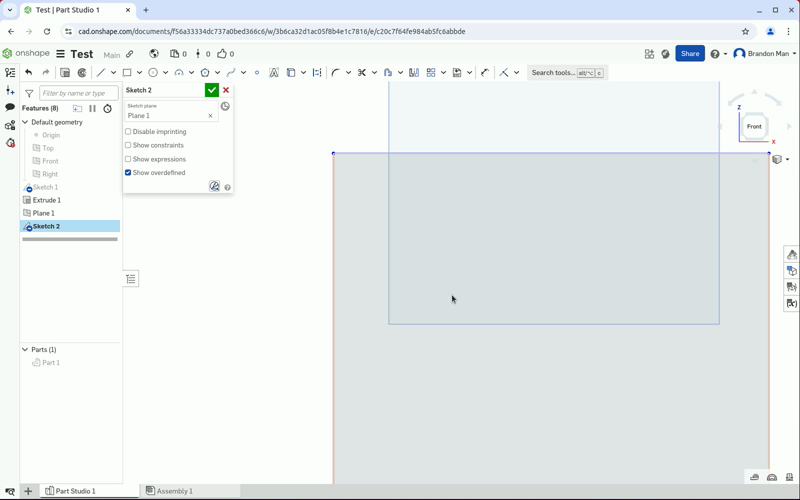
scroll(-6)
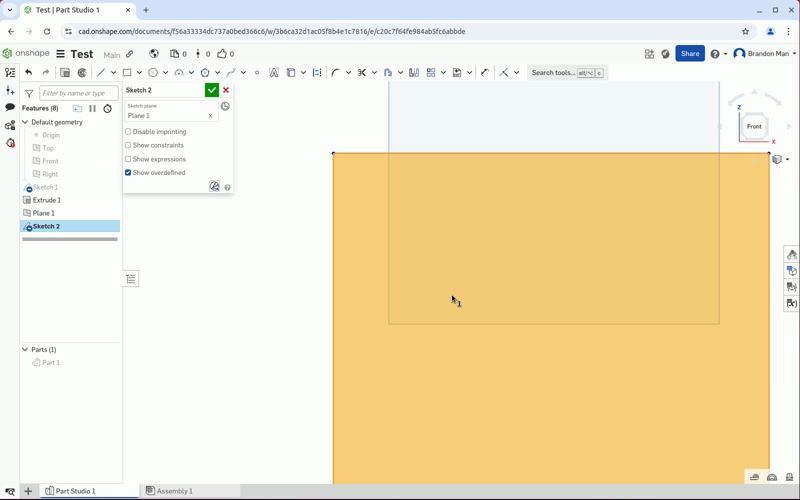
scroll(-6)
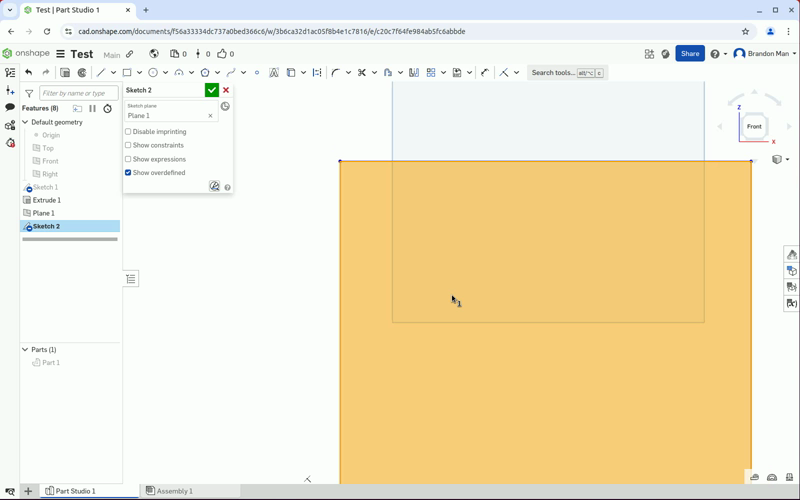
scroll(-6)
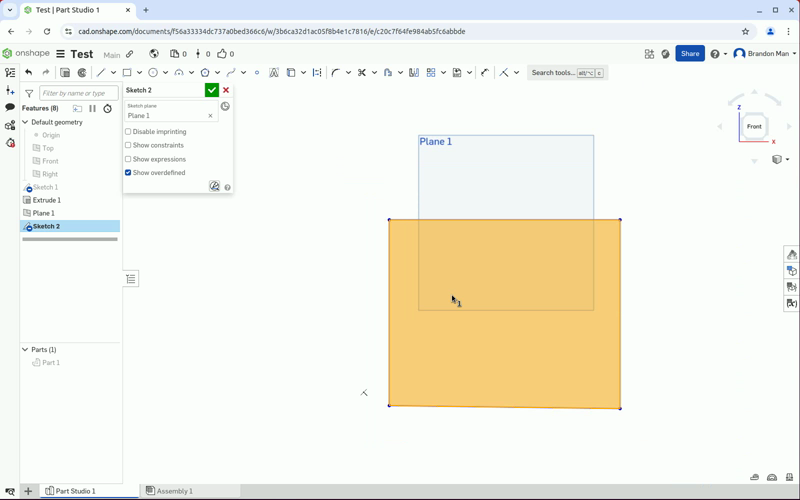
scroll(-6)
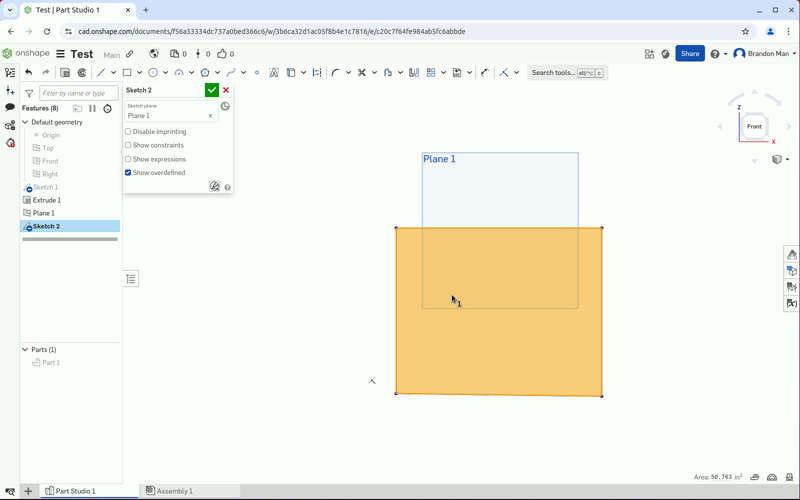
scroll(-6)
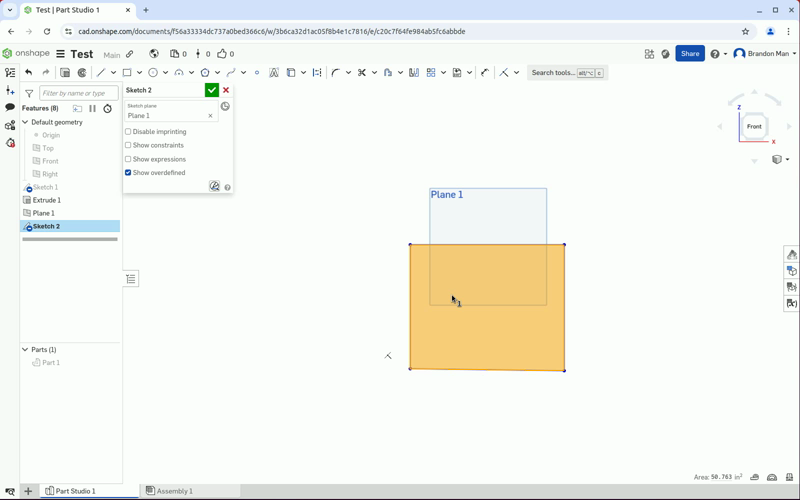
scroll(-6)
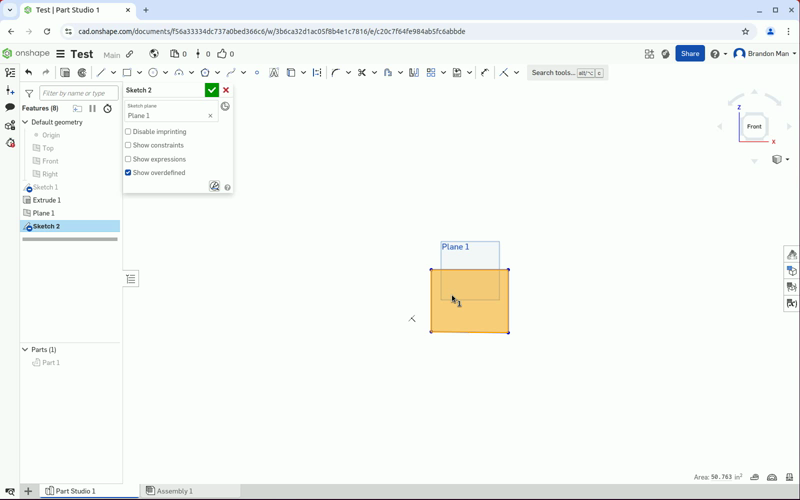
scroll(-6)
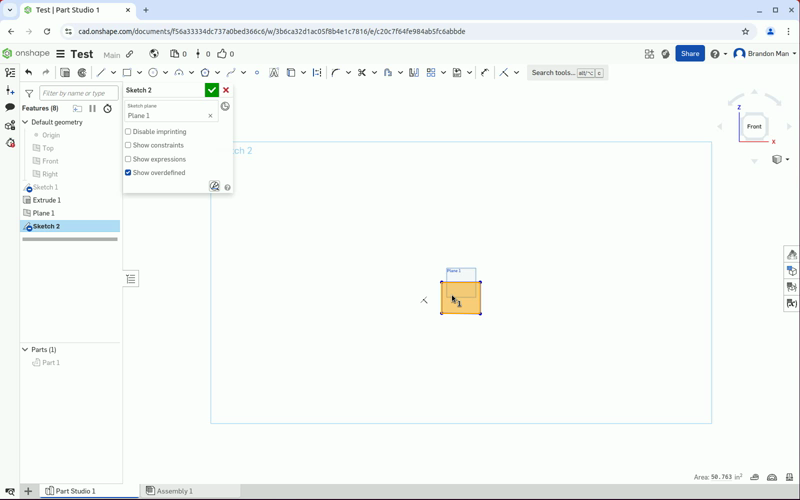
mouse_move(73, 352)
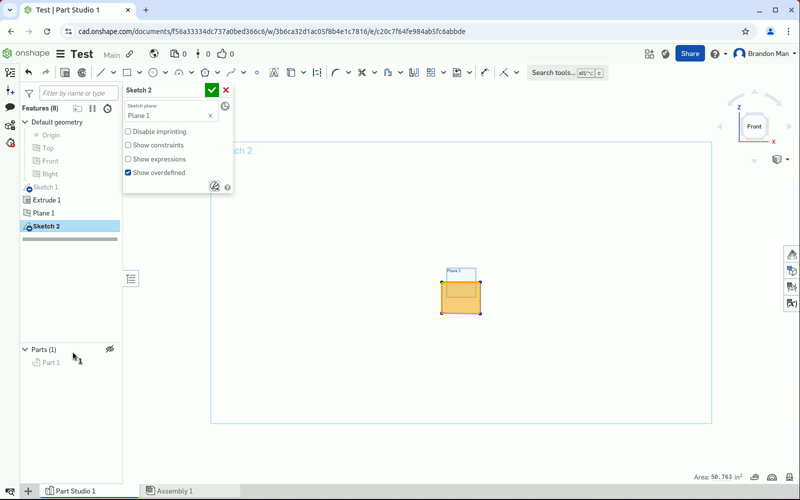
key(shift+y)
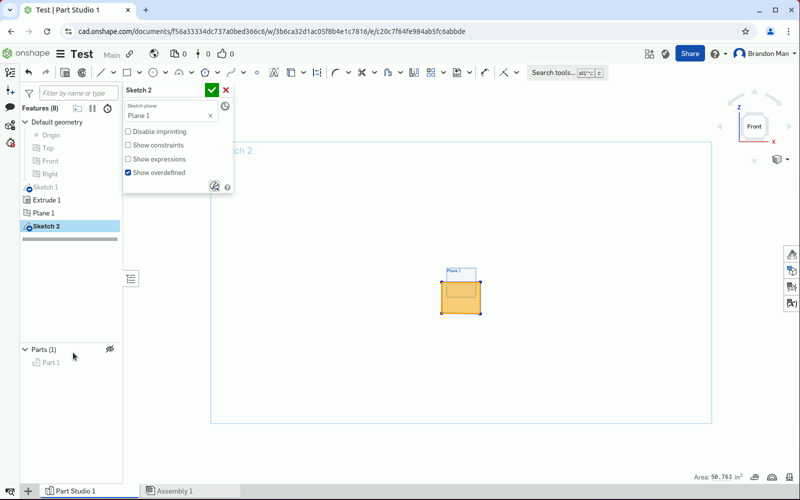
key(shift+e)
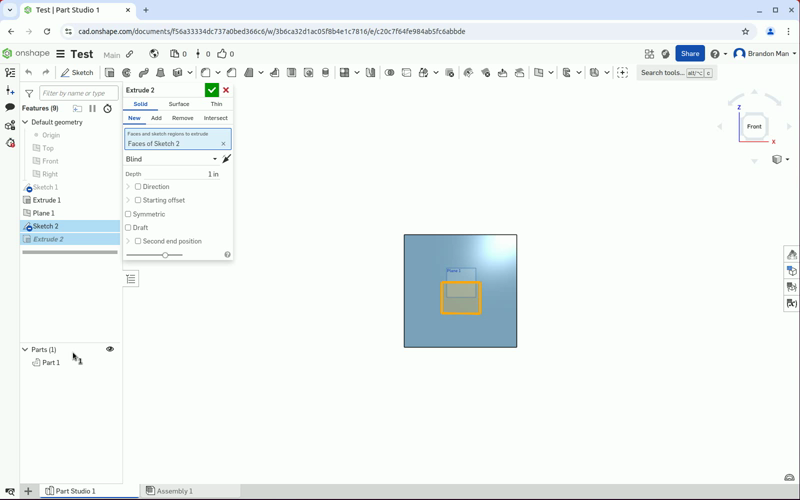
mouse_move(143, 106)
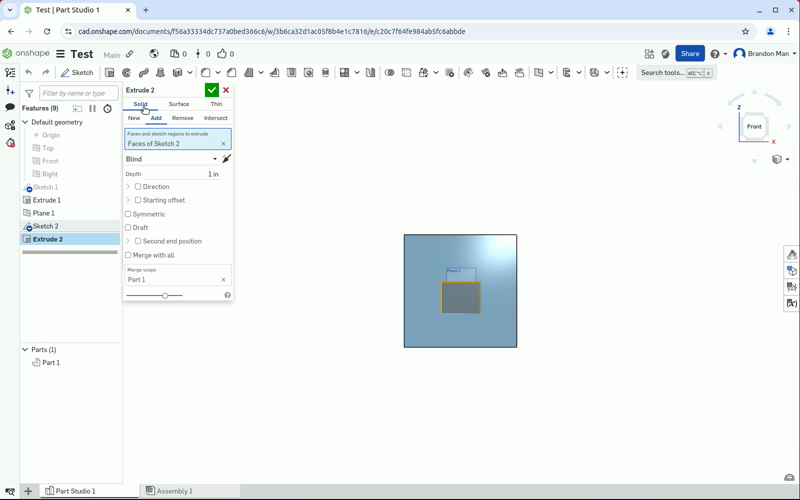
click(143, 106)
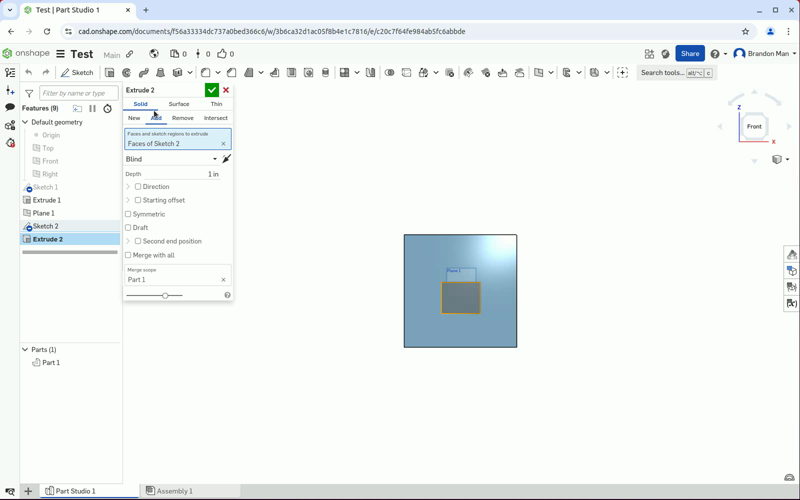
mouse_move(186, 120)
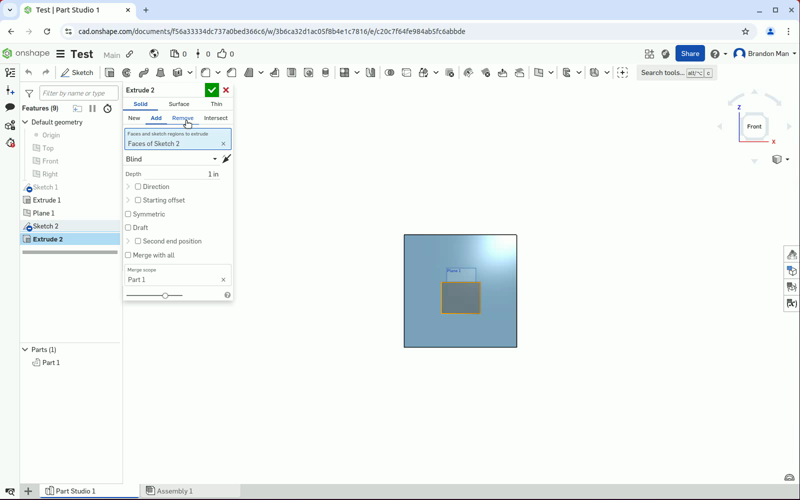
click(186, 120)
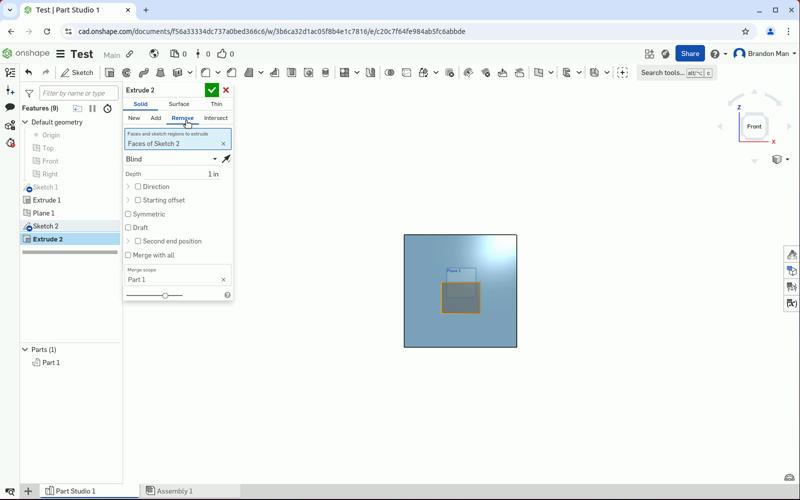
key(tab, 4)
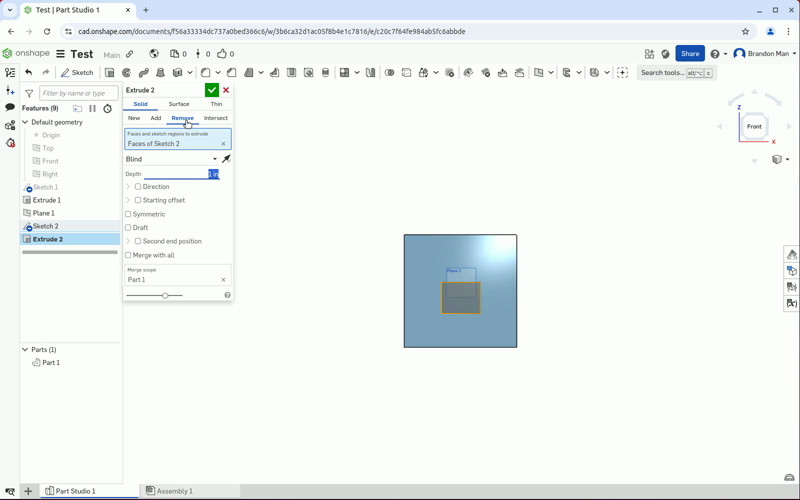
text(7.703)
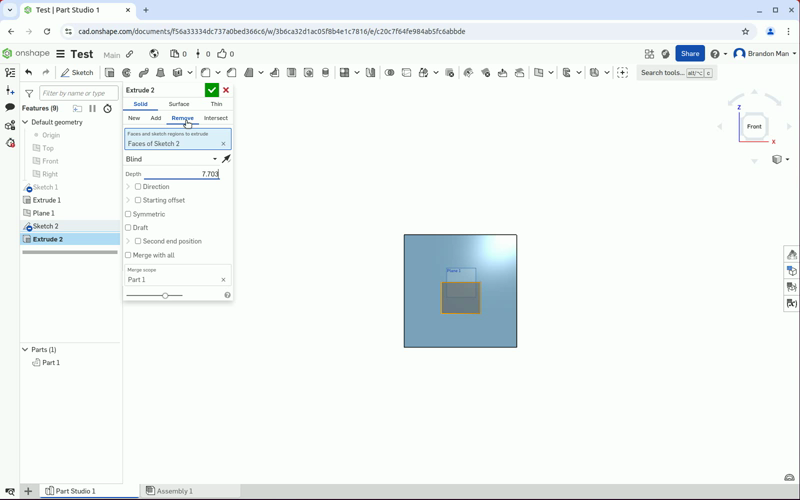
key(tab, 6)
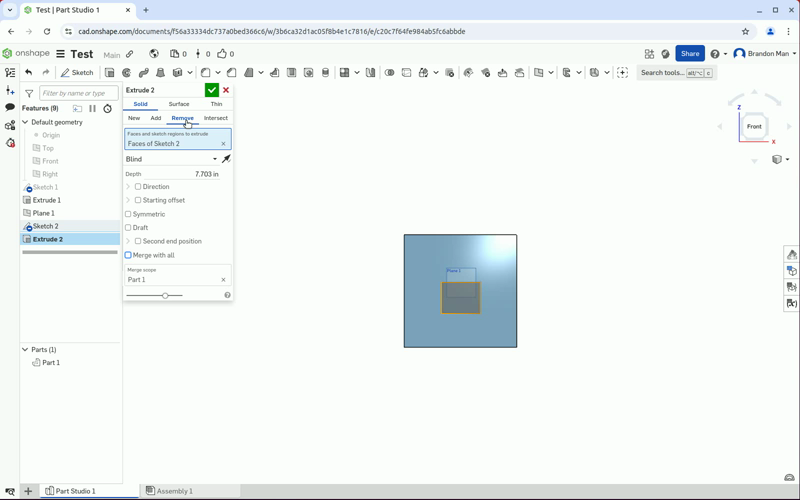
key(space)
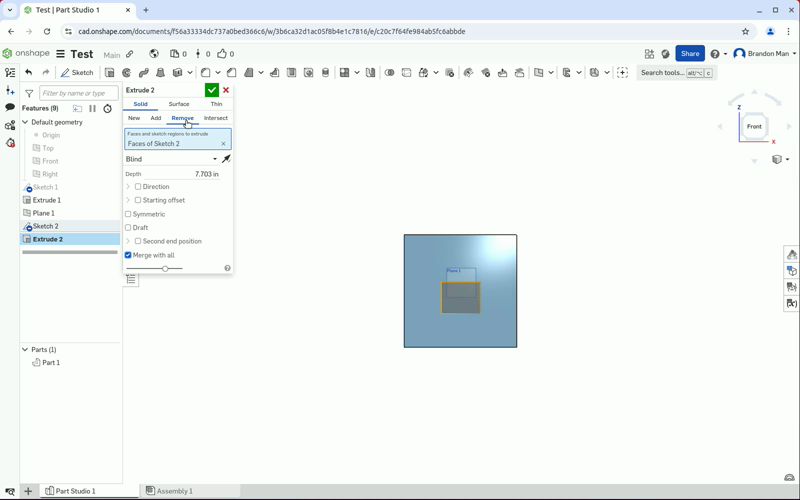
key(enter)
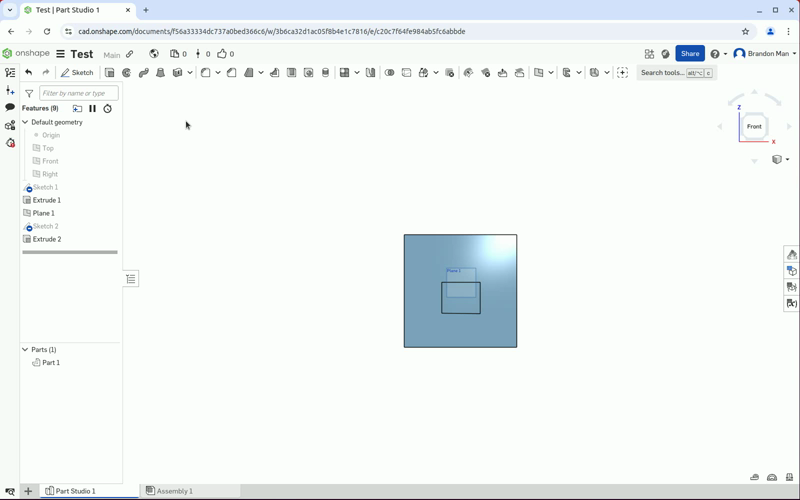
key(shift+h)
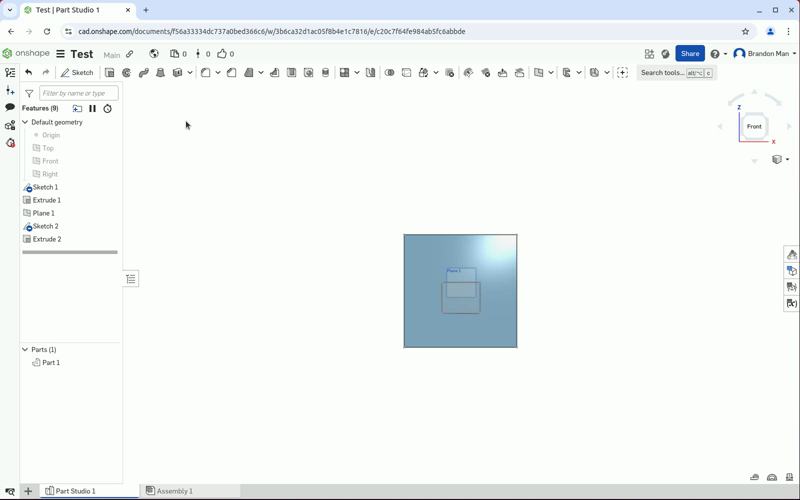
key(shift+h)
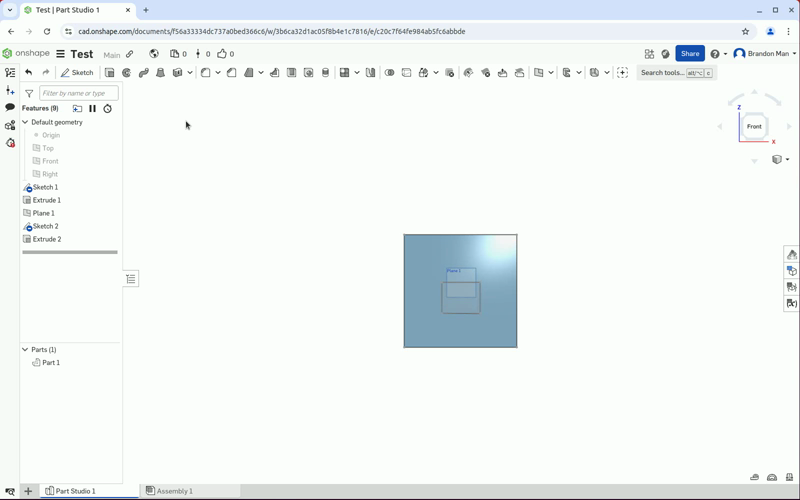
key(shift+7)
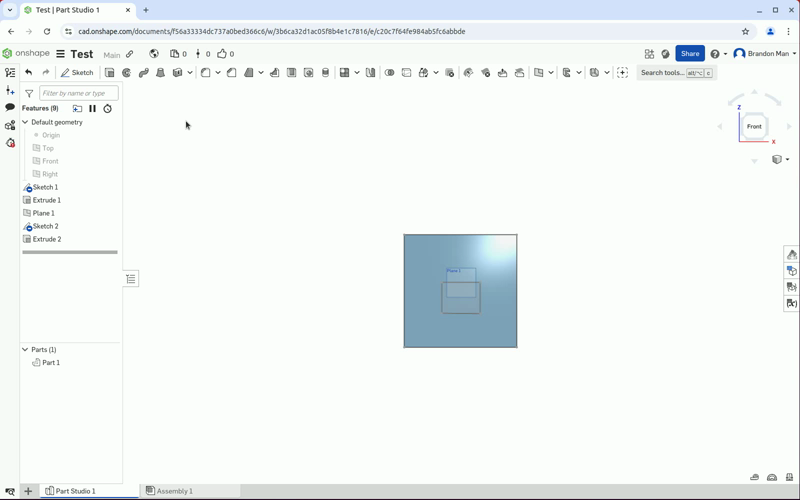
key(left, 2)
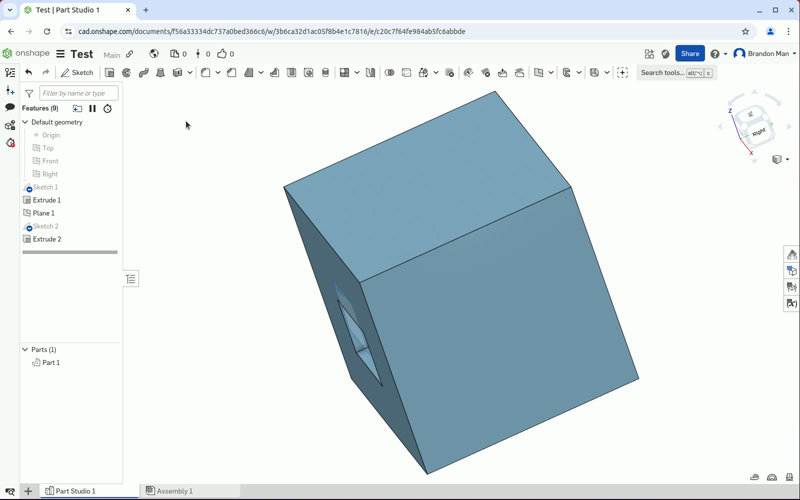
key(down, 2)
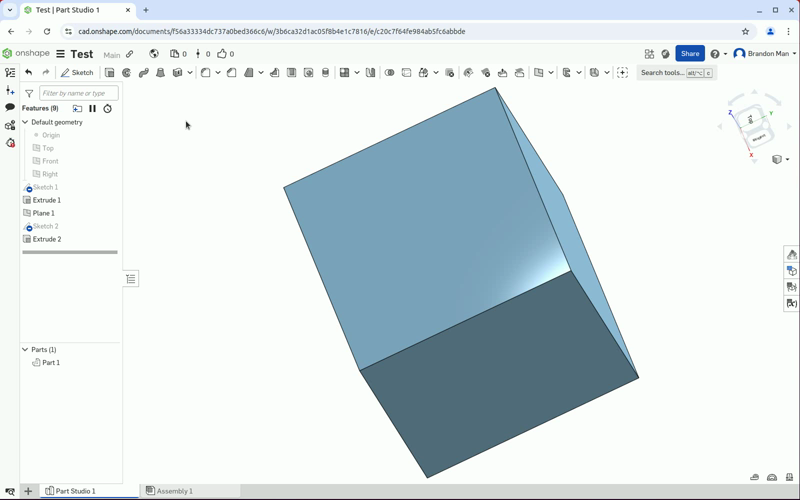
key(up, 2)
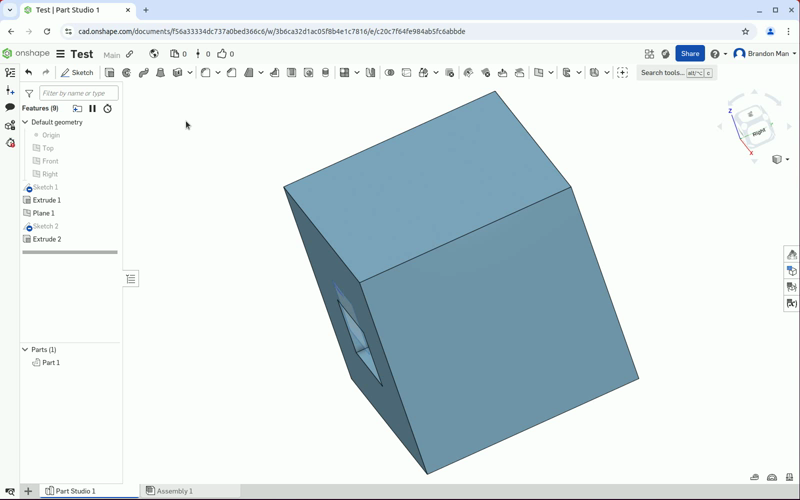
key(right, 2)
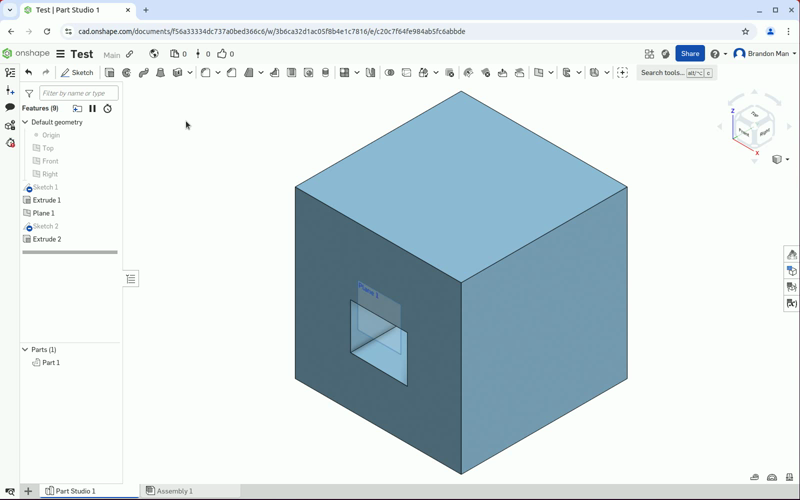
mouse_move(73, 189)
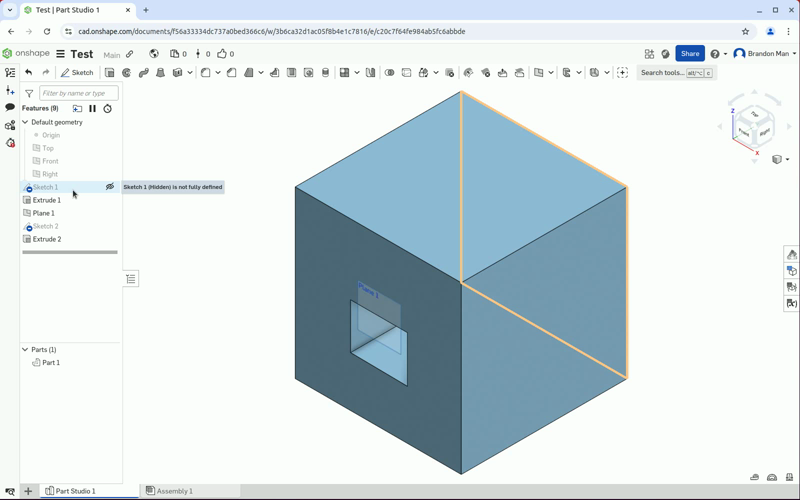
click(73, 189)